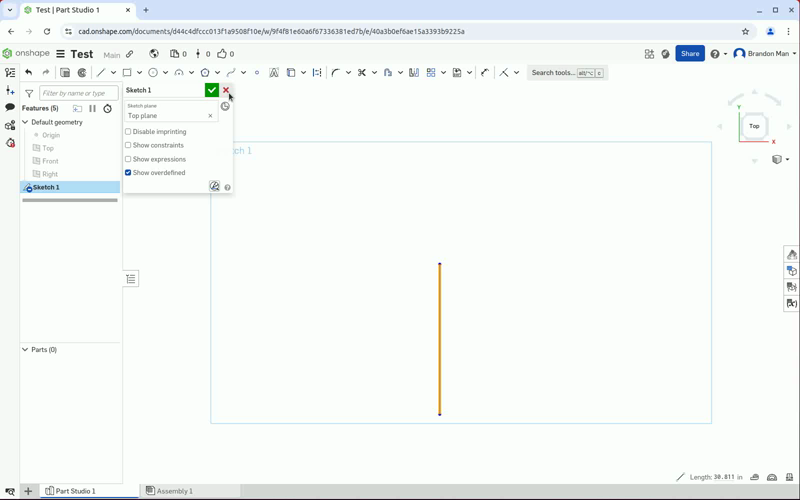
key(shift+h)
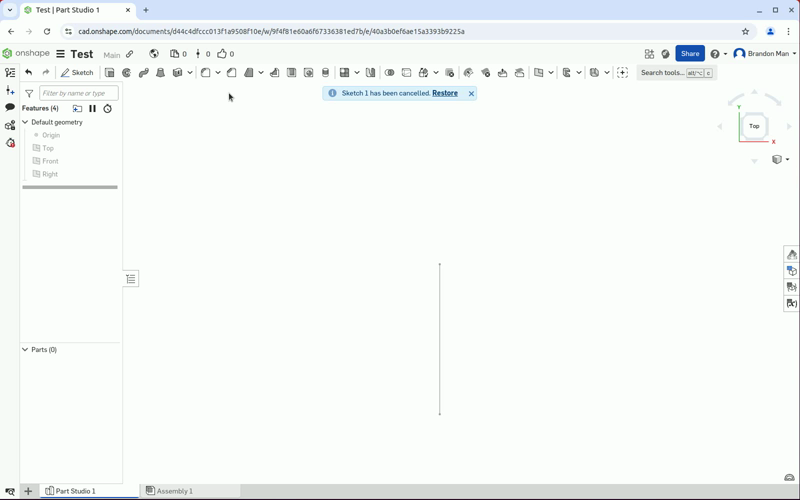
mouse_move(73, 352)
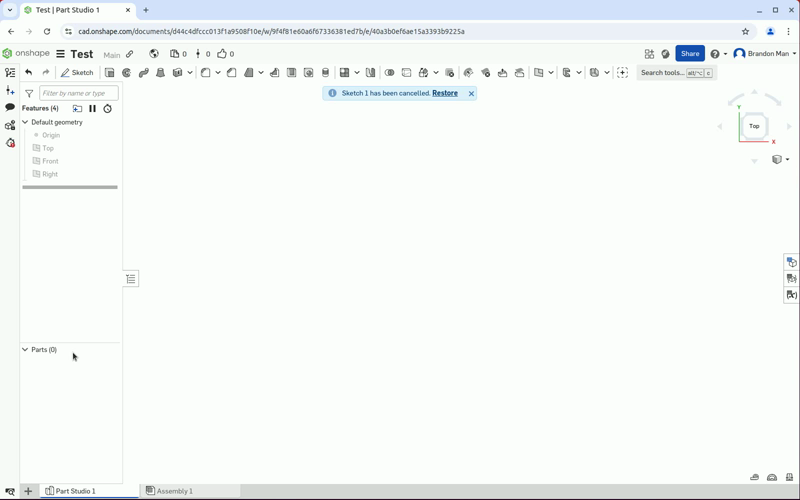
key(y)
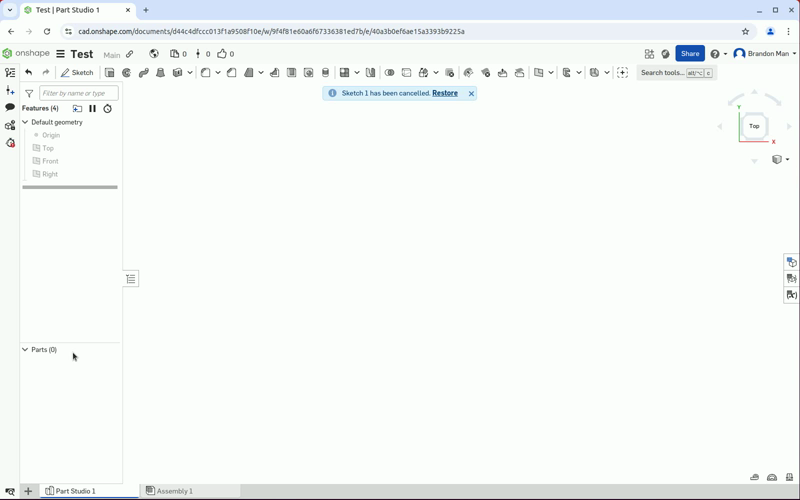
key(shift+p)
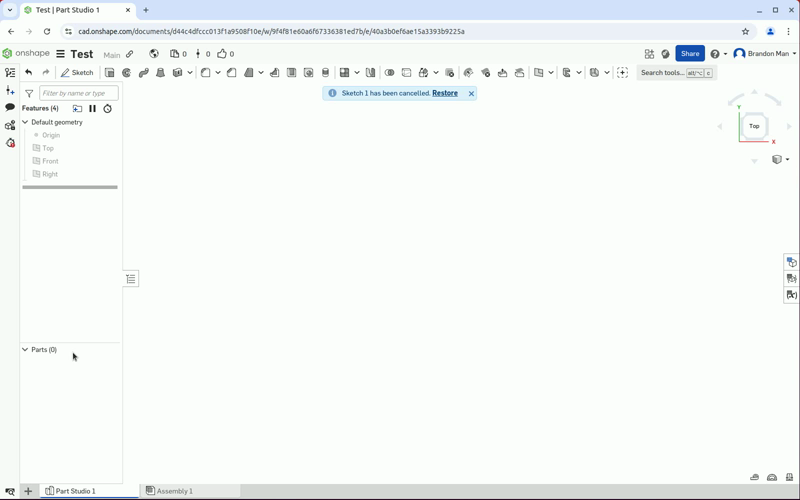
key(space)
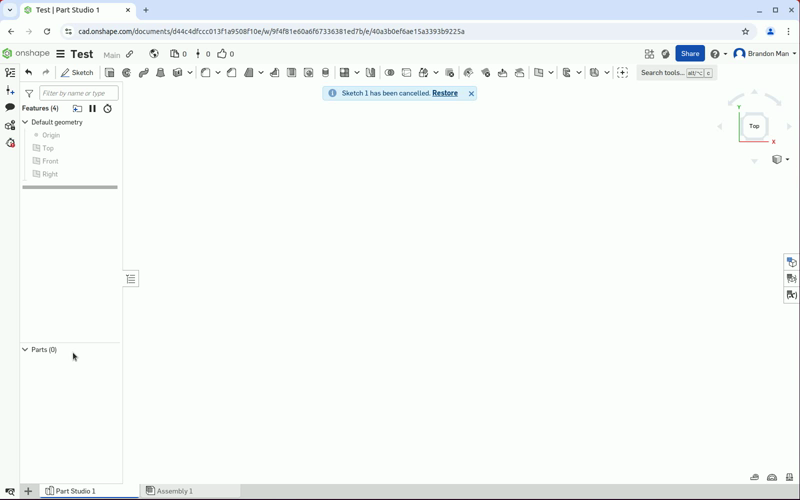
key_down(shift)
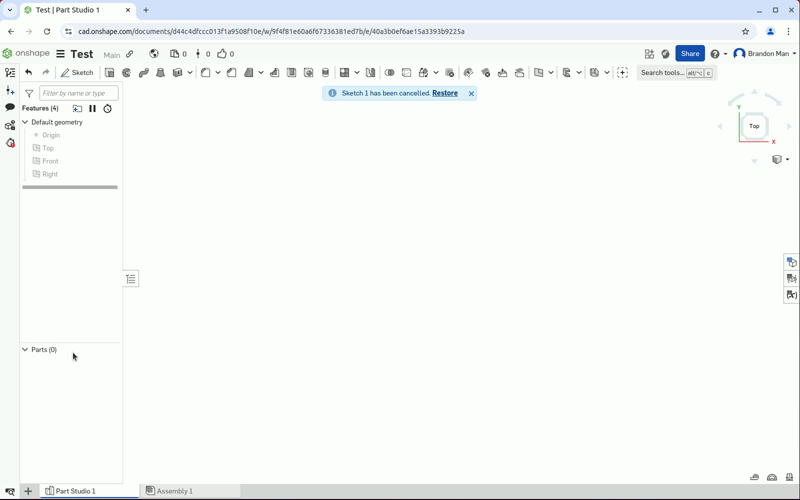
key(up)
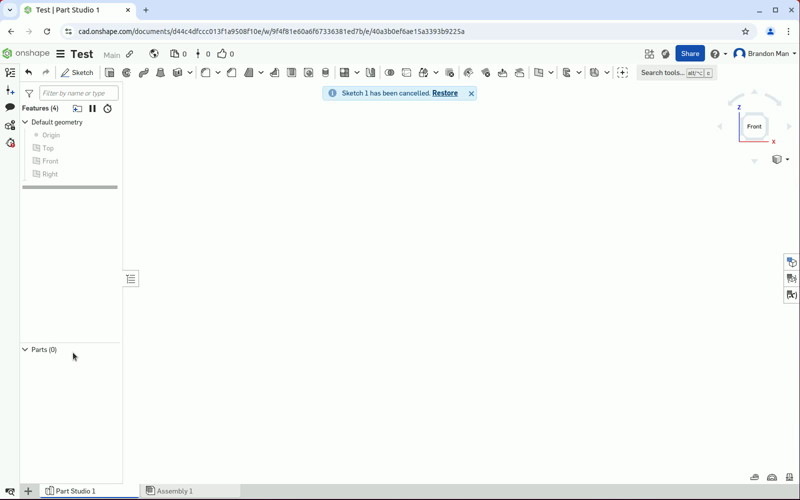
key_up(shift)
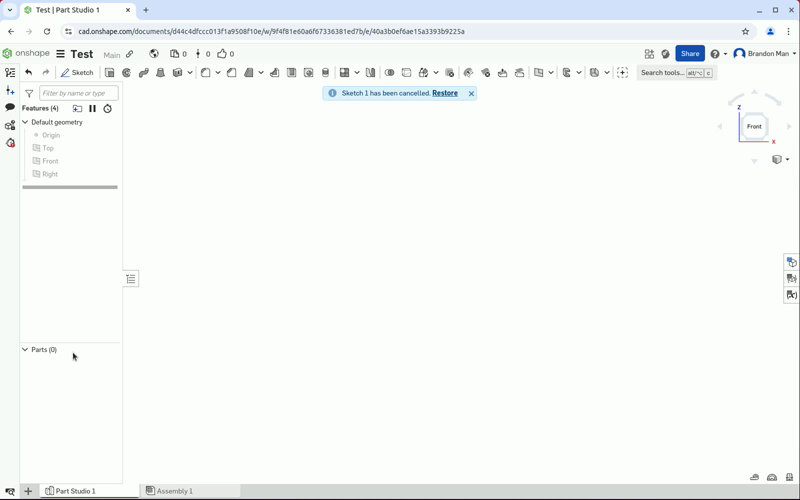
mouse_move(73, 352)
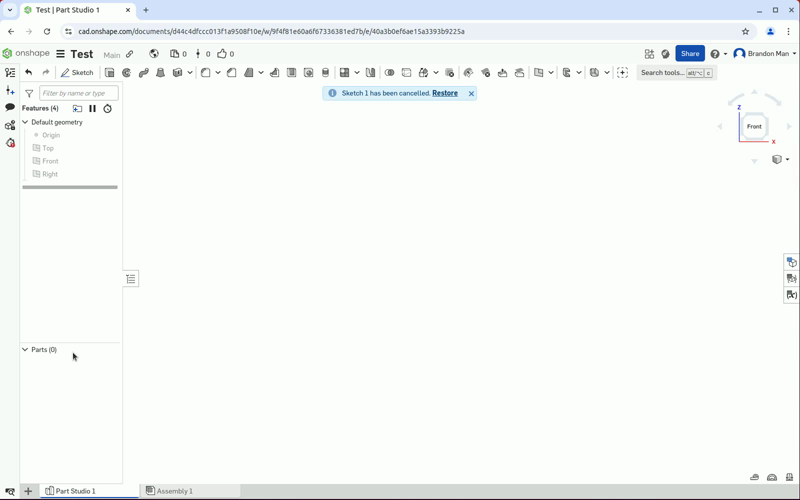
key(shift+y)
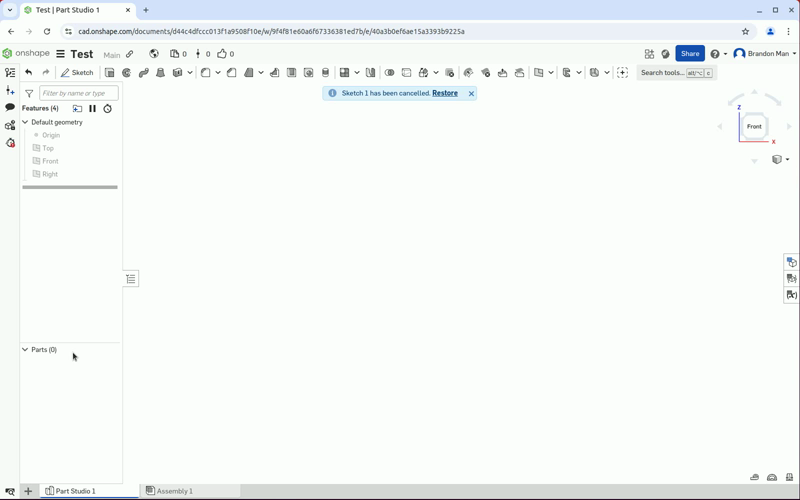
key(shift+s)
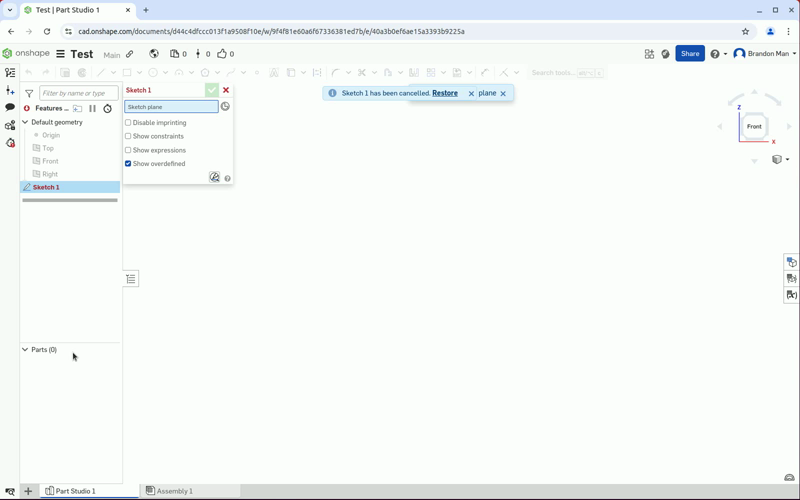
mouse_move(73, 163)
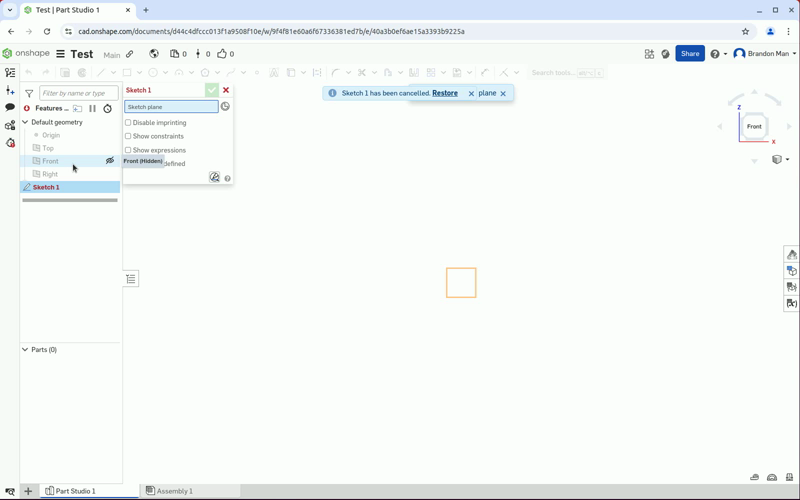
click(73, 163)
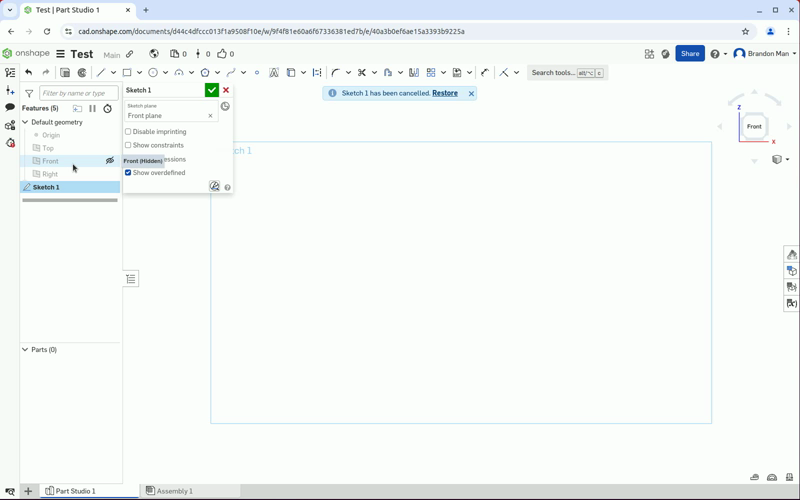
mouse_move(73, 352)
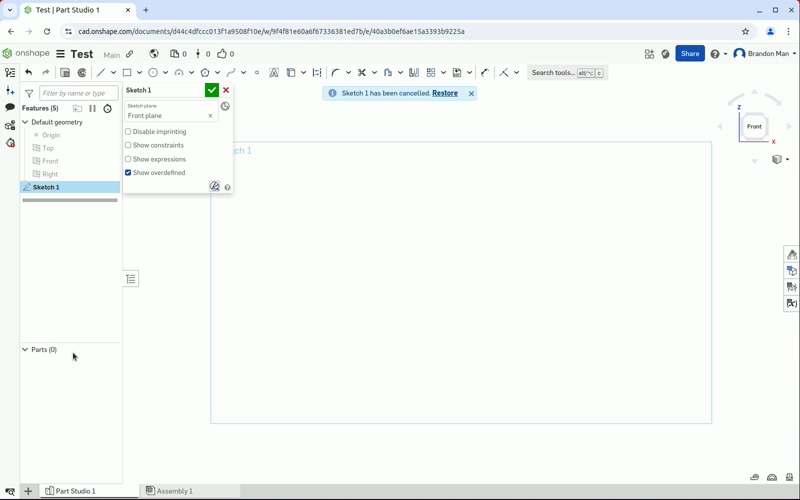
key(y)
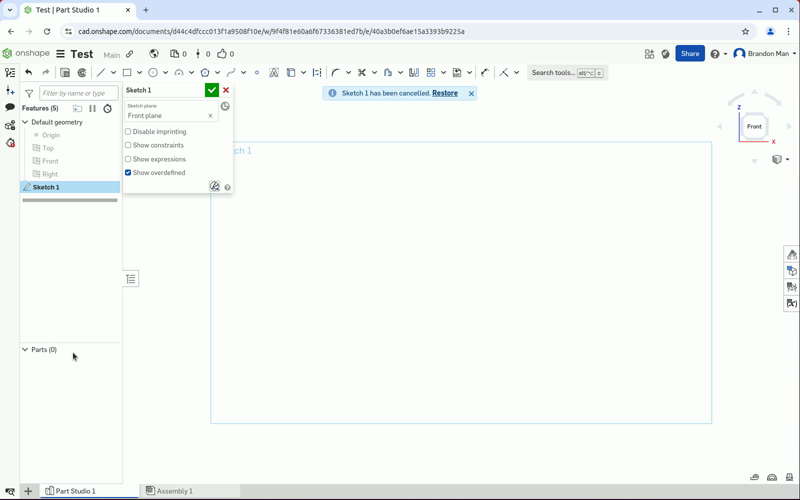
key(c)
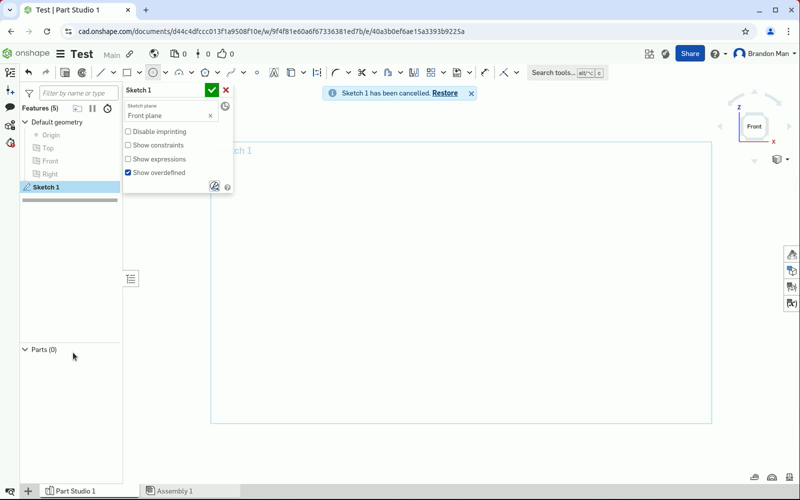
key_down(shift)
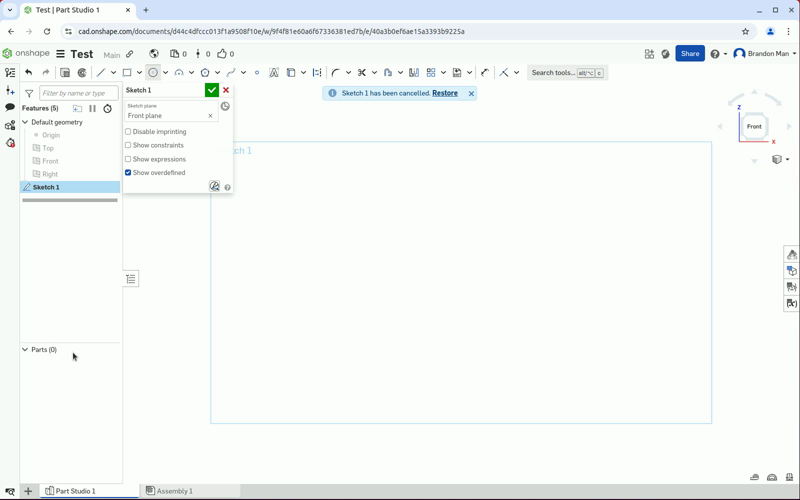
mouse_move(461, 282)
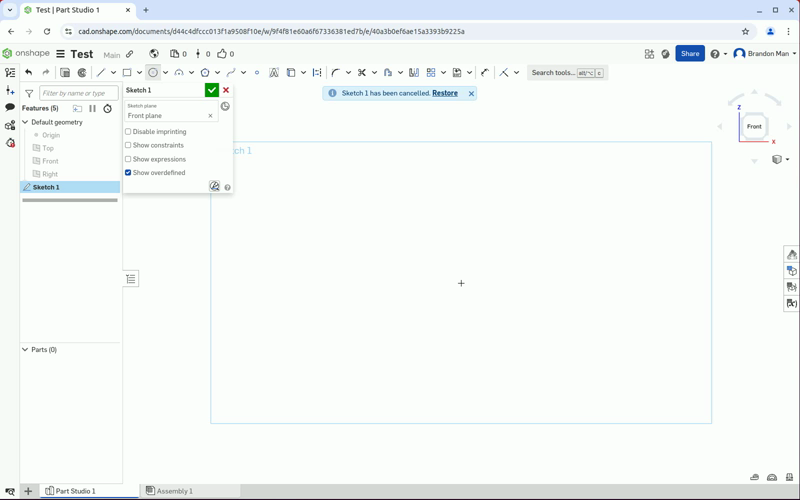
click(461, 282)
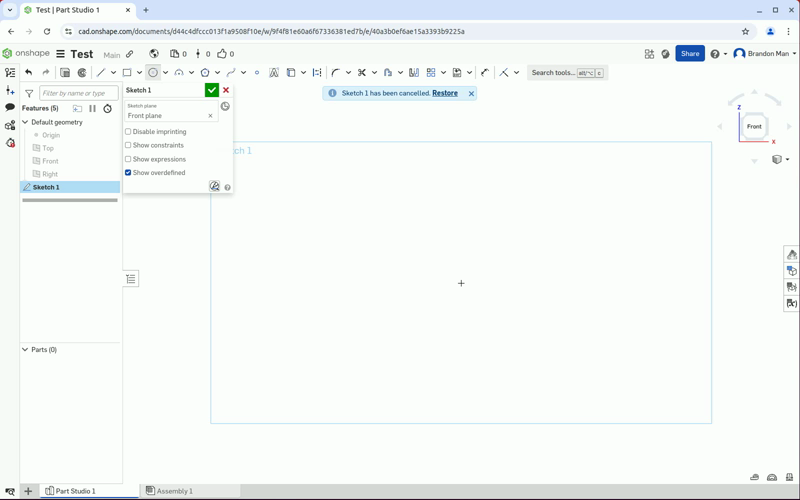
key_up(shift)
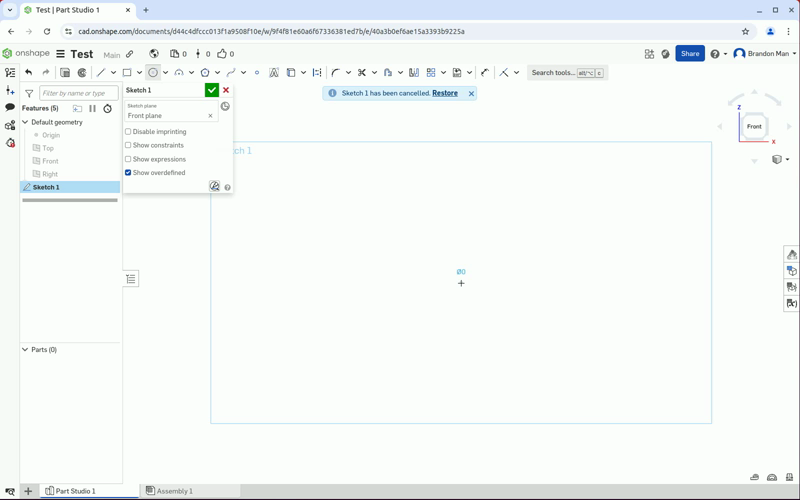
mouse_move(474, 282)
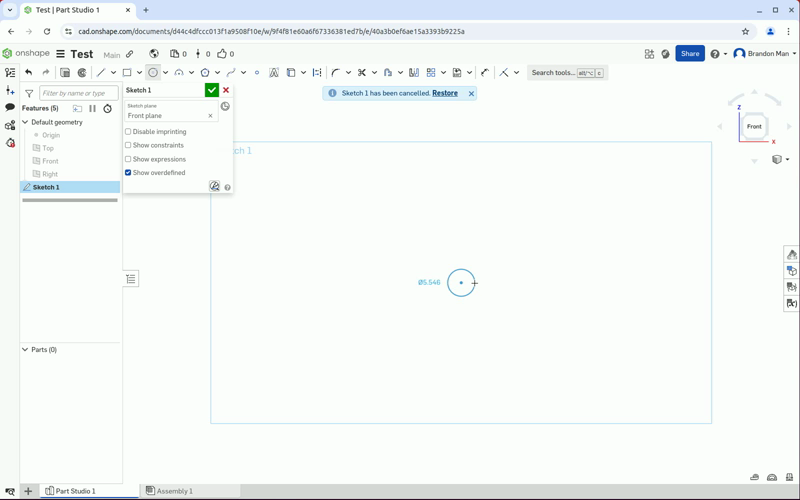
click(474, 282)
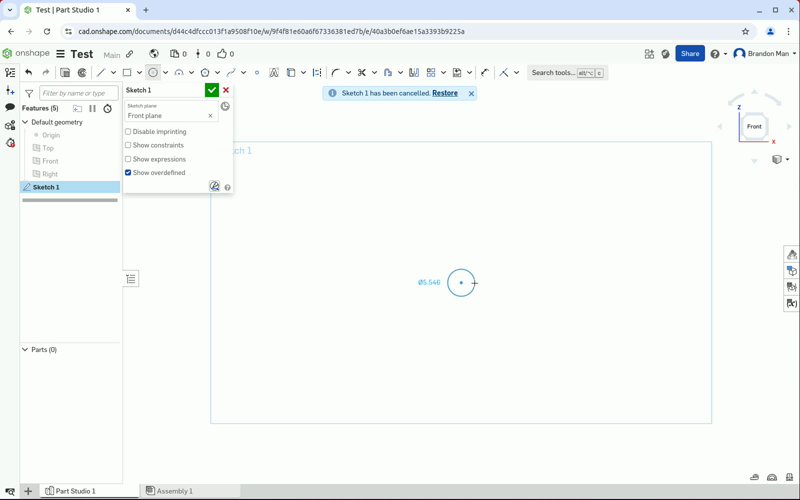
key(esc)
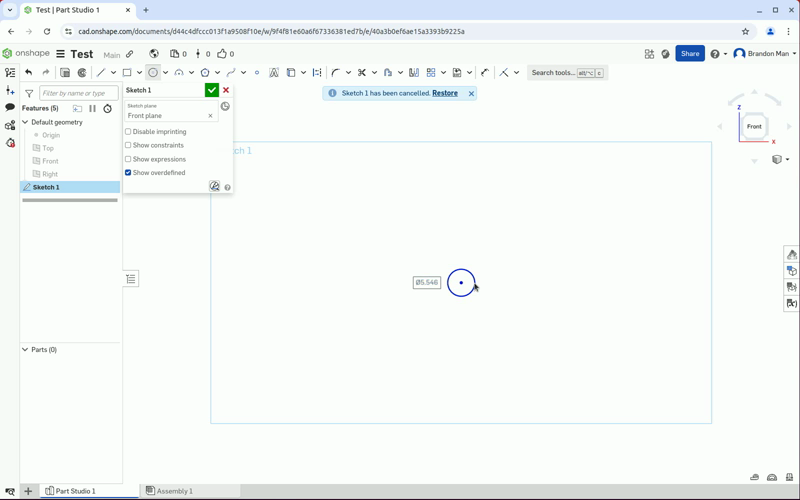
key(c)
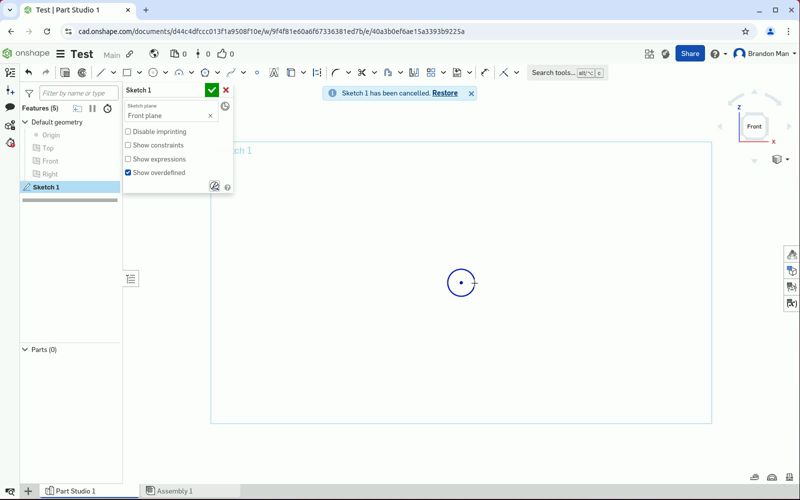
key_down(shift)
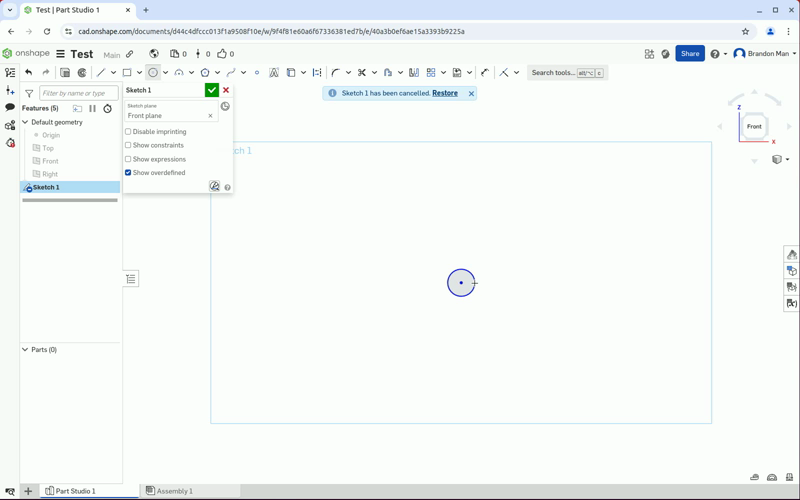
mouse_move(461, 282)
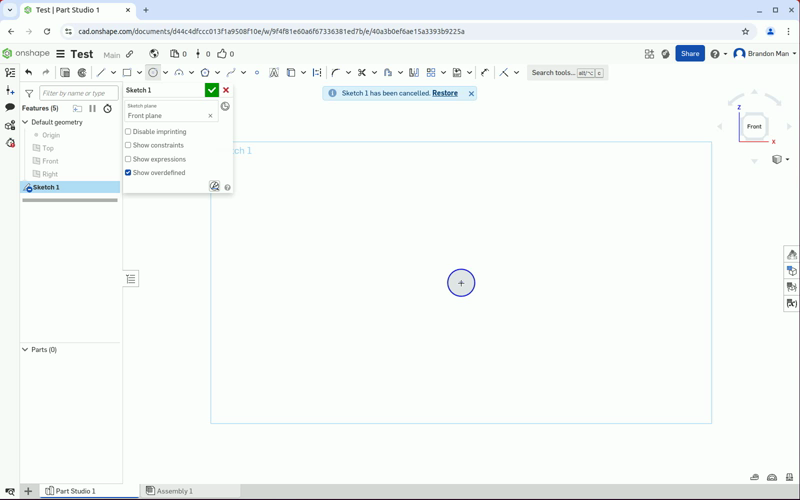
click(461, 282)
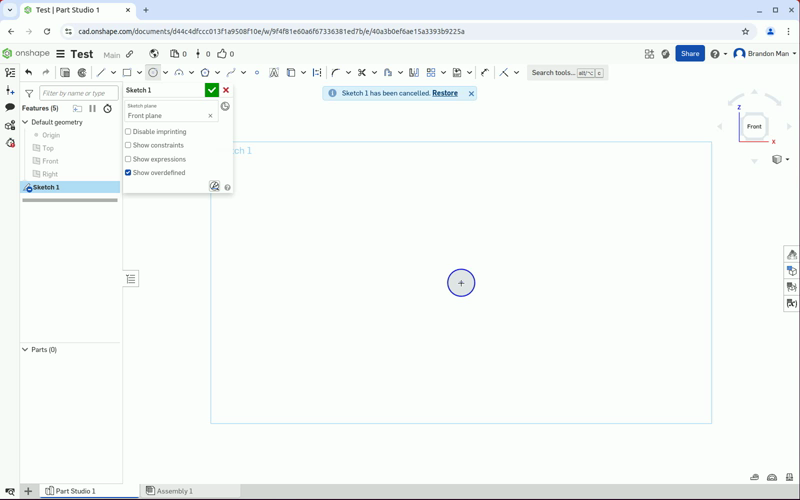
key_up(shift)
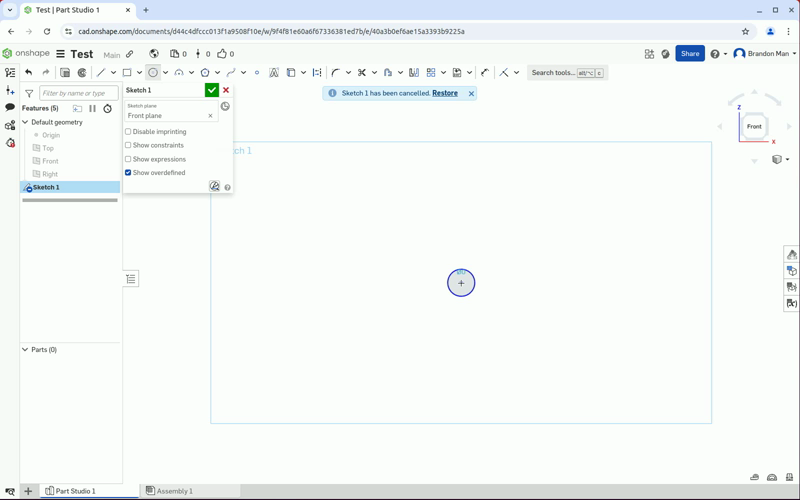
mouse_move(473, 282)
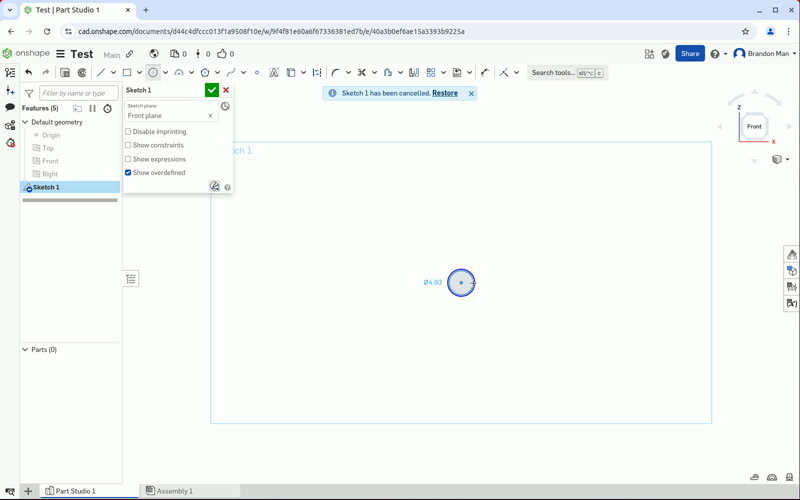
scroll(6)
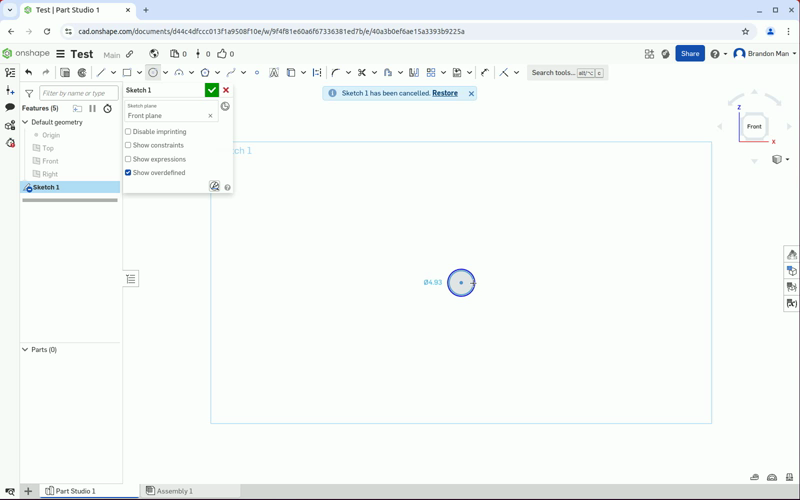
scroll(6)
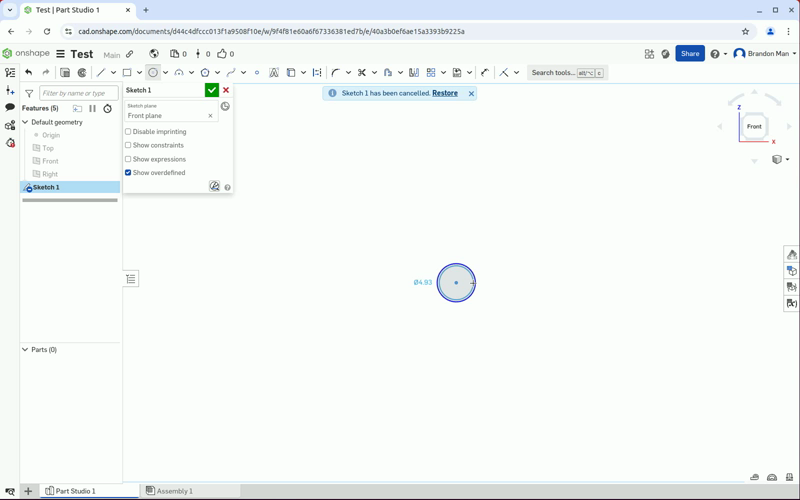
scroll(6)
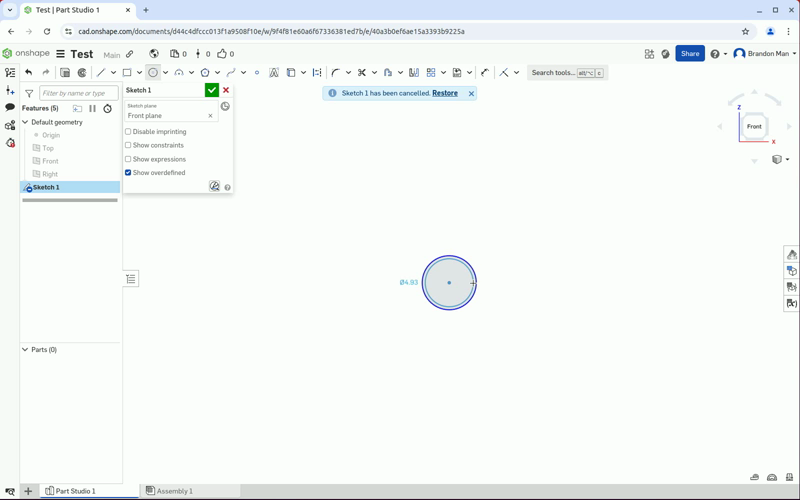
scroll(6)
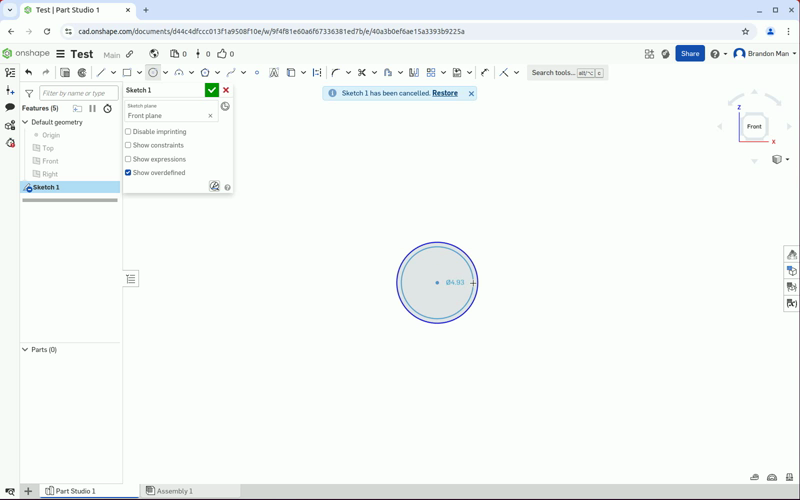
scroll(6)
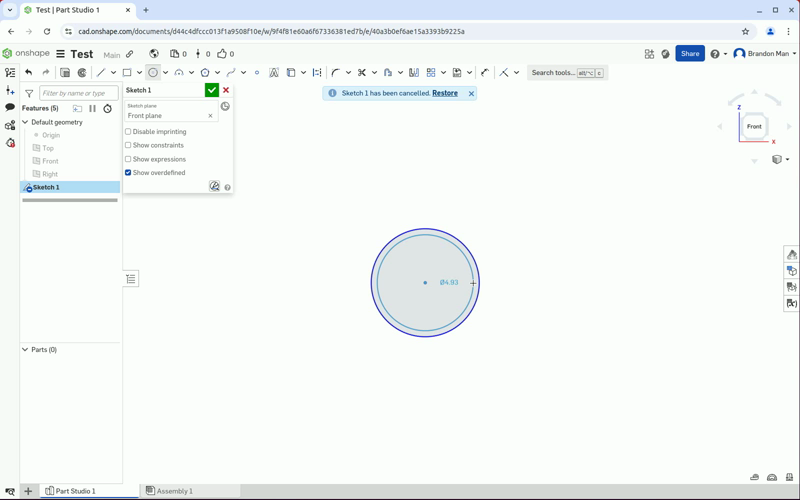
scroll(6)
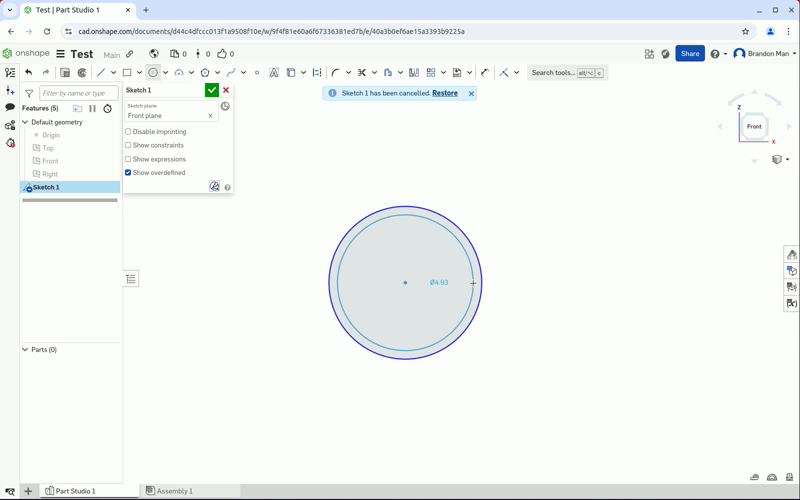
scroll(6)
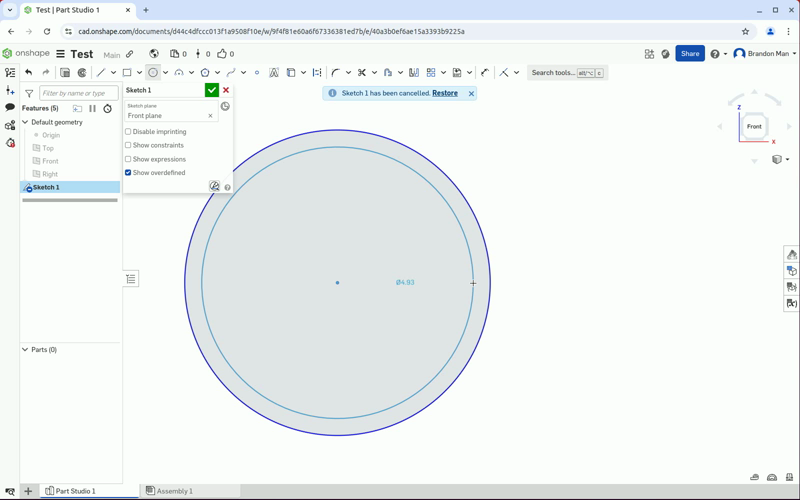
click(473, 282)
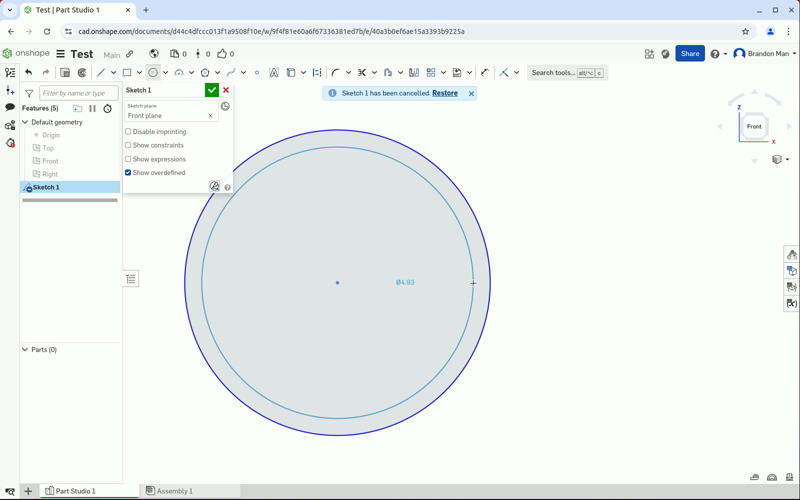
scroll(-6)
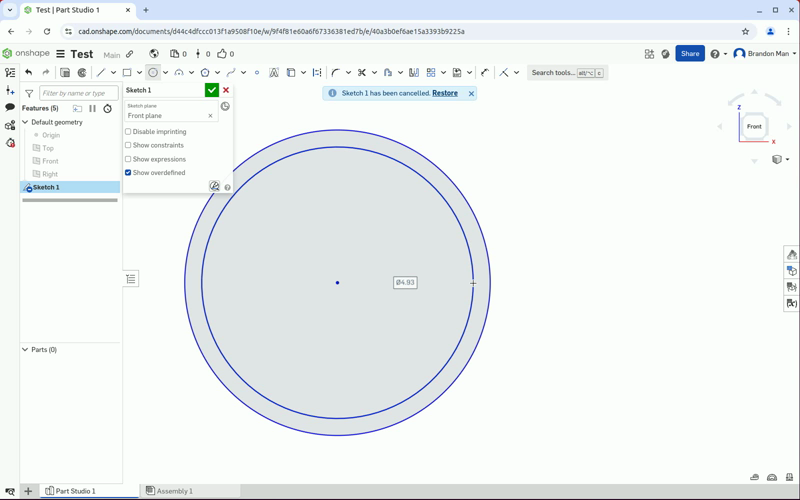
scroll(-6)
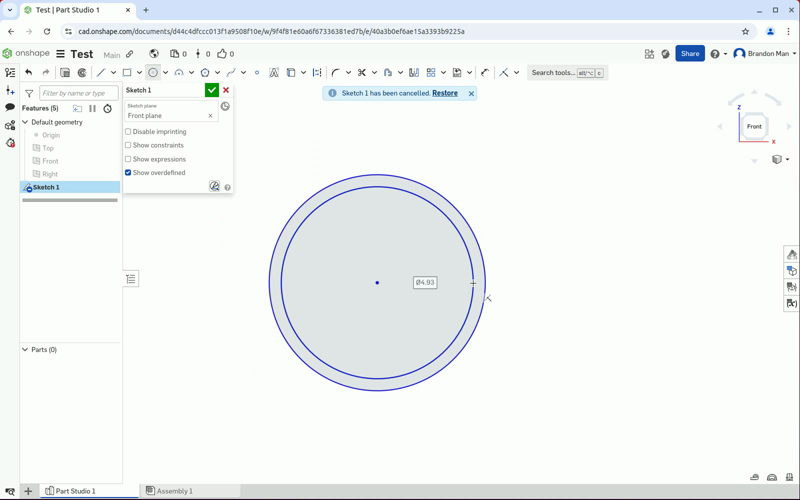
scroll(-6)
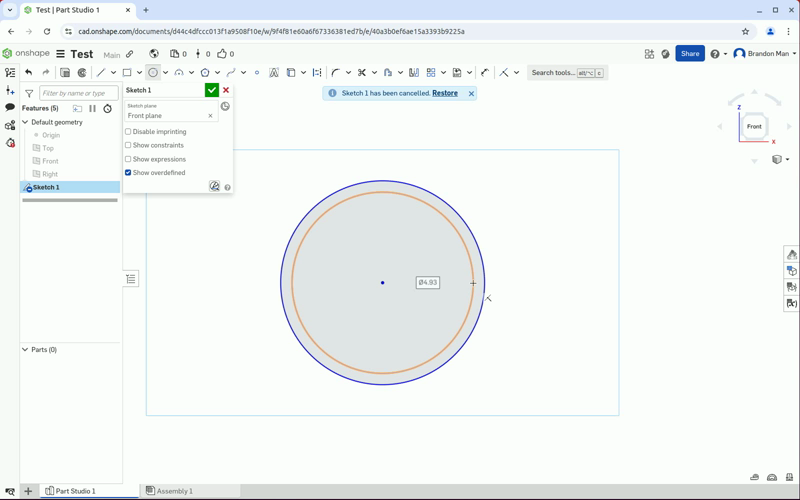
scroll(-6)
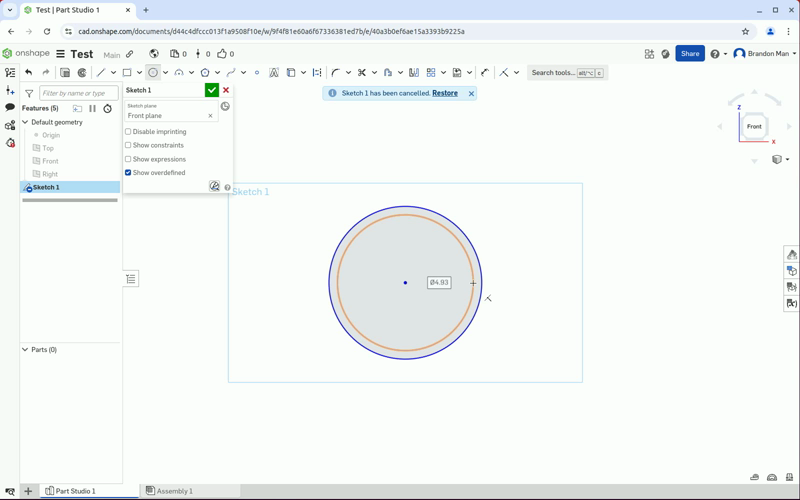
scroll(-6)
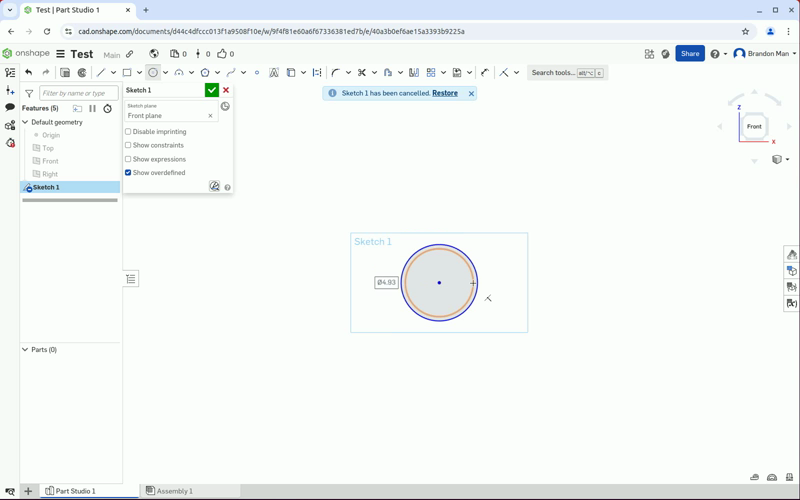
scroll(-6)
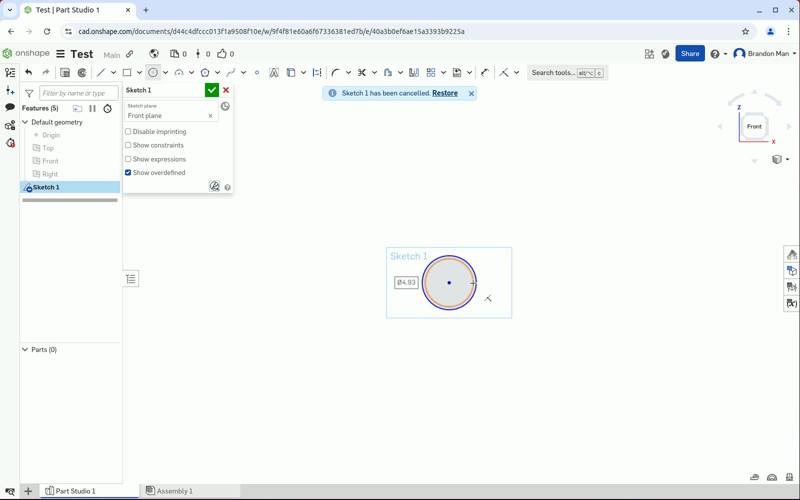
scroll(-6)
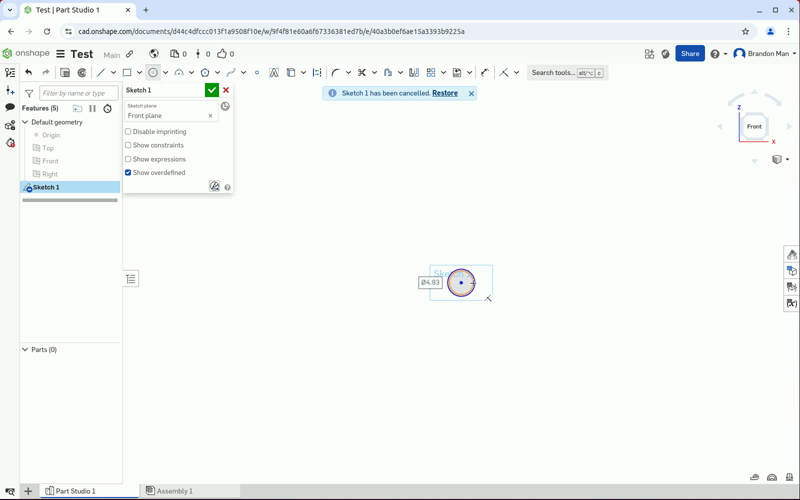
key(esc)
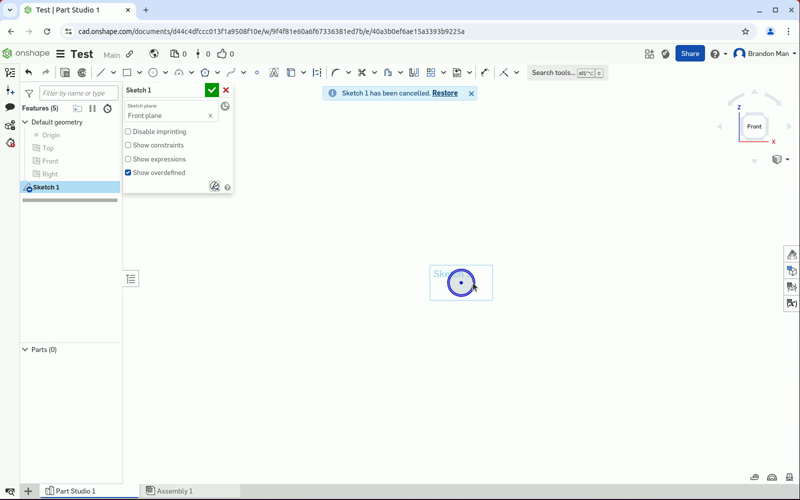
mouse_move(453, 273)
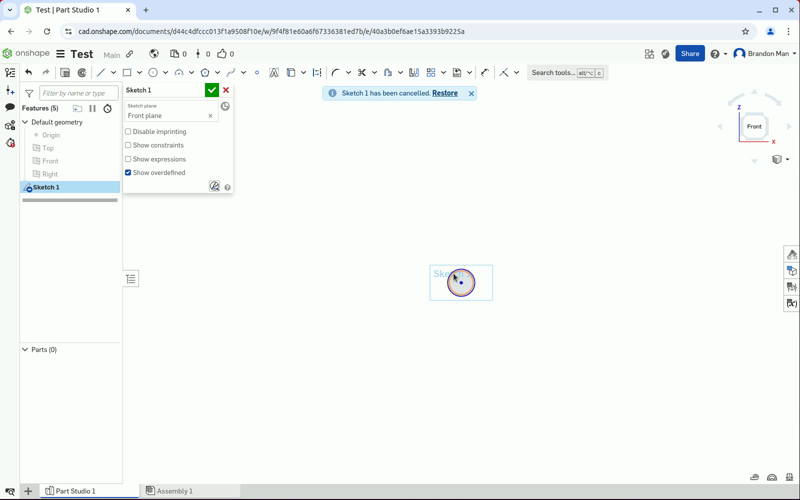
scroll(6)
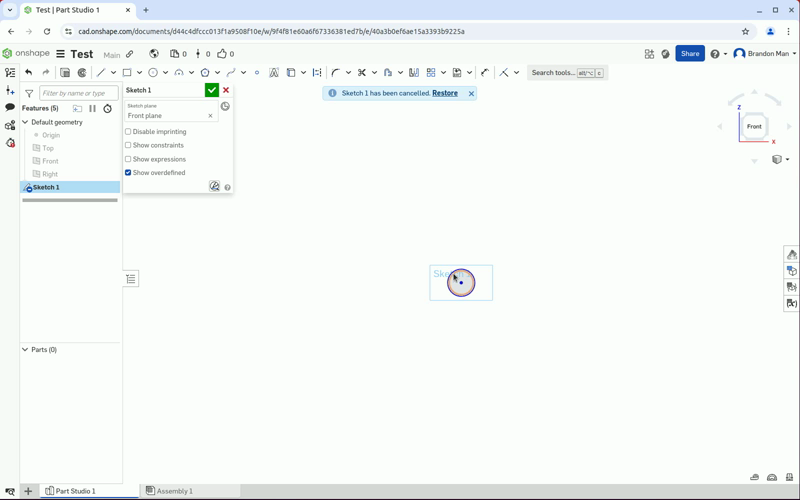
scroll(6)
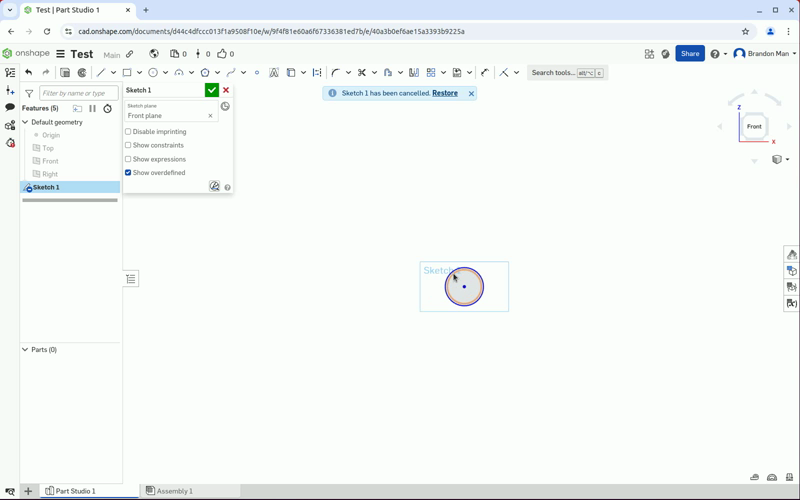
scroll(6)
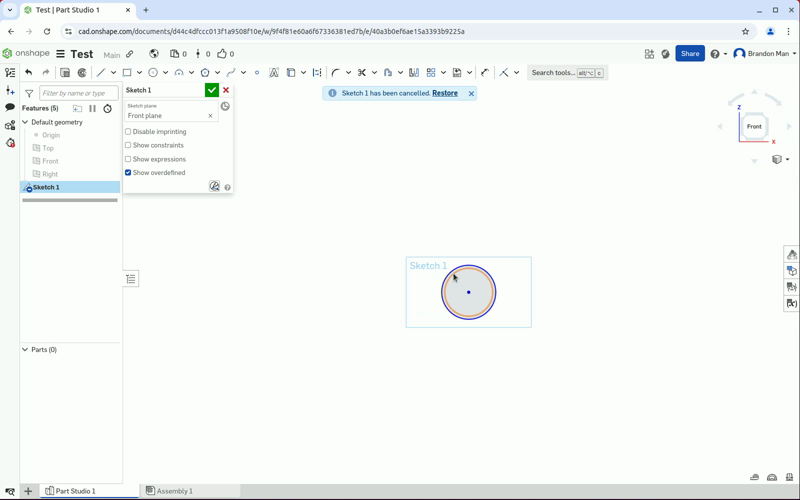
scroll(6)
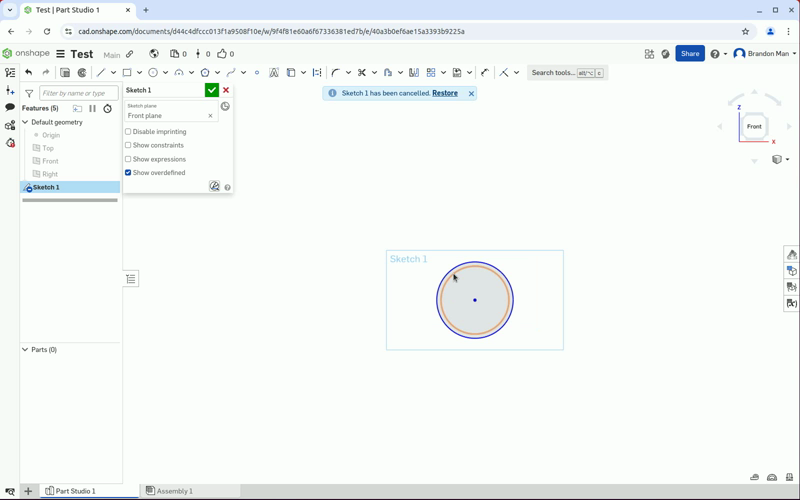
scroll(6)
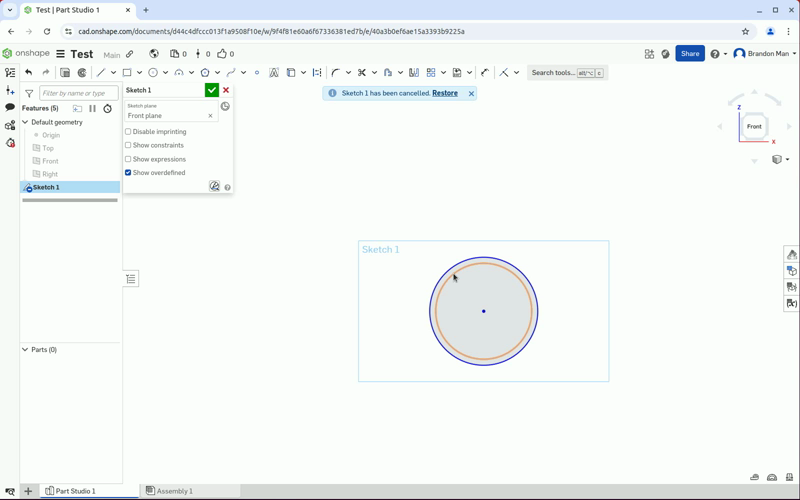
scroll(6)
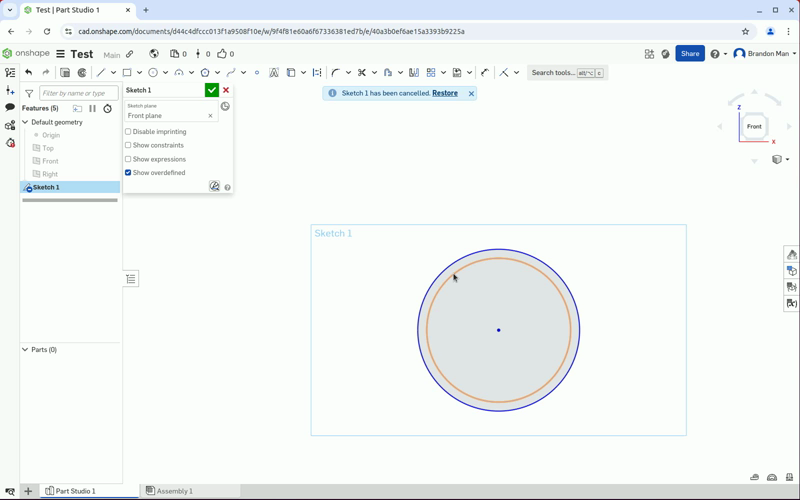
scroll(6)
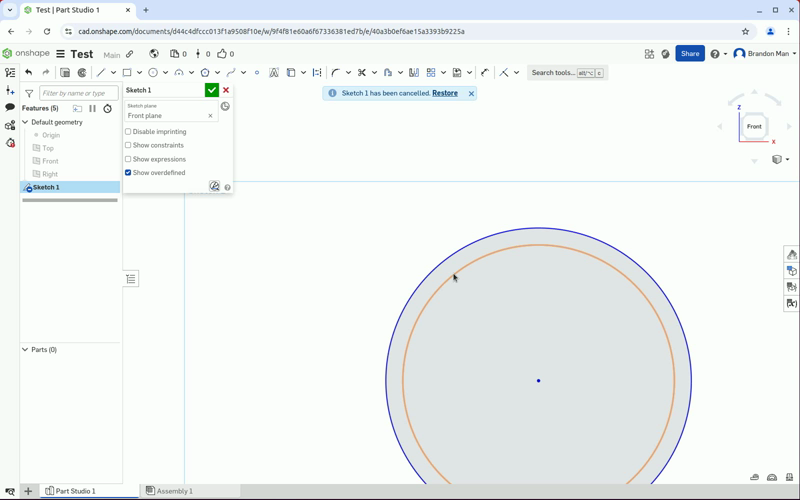
click(453, 273)
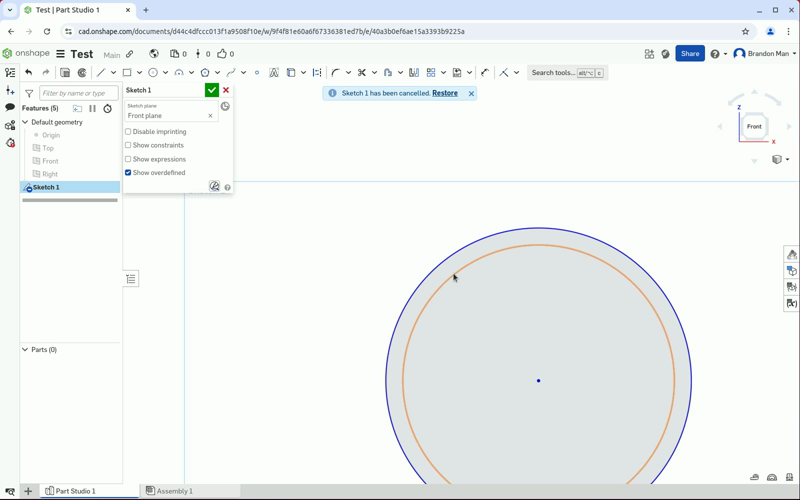
scroll(-6)
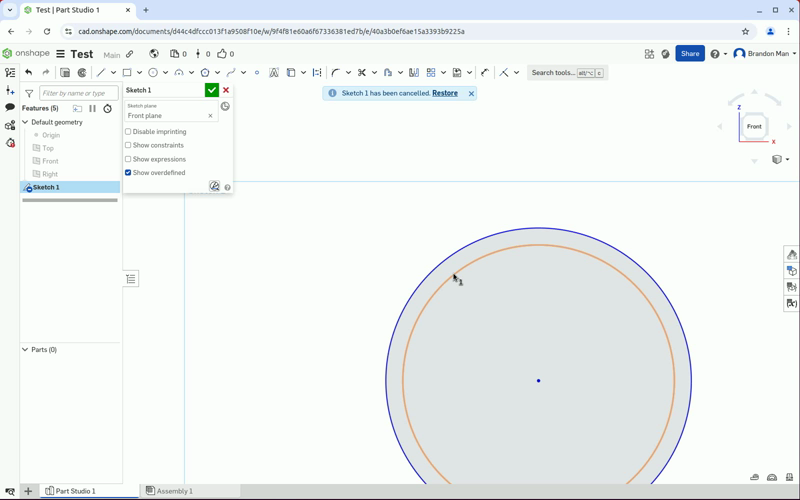
scroll(-6)
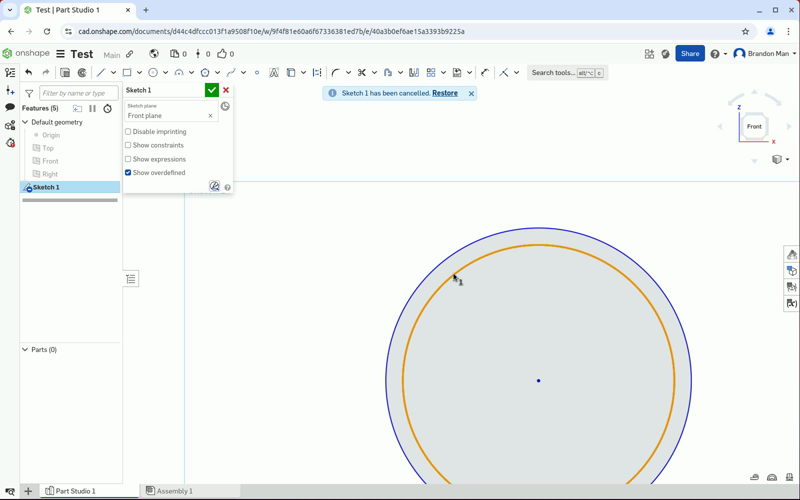
scroll(-6)
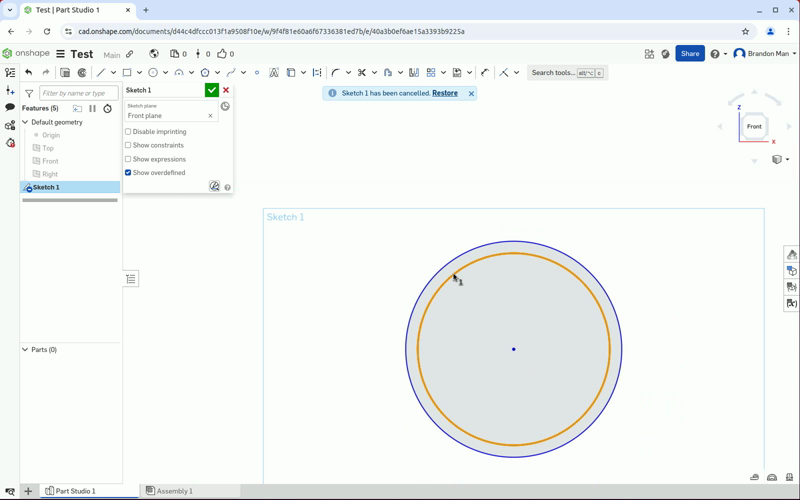
scroll(-6)
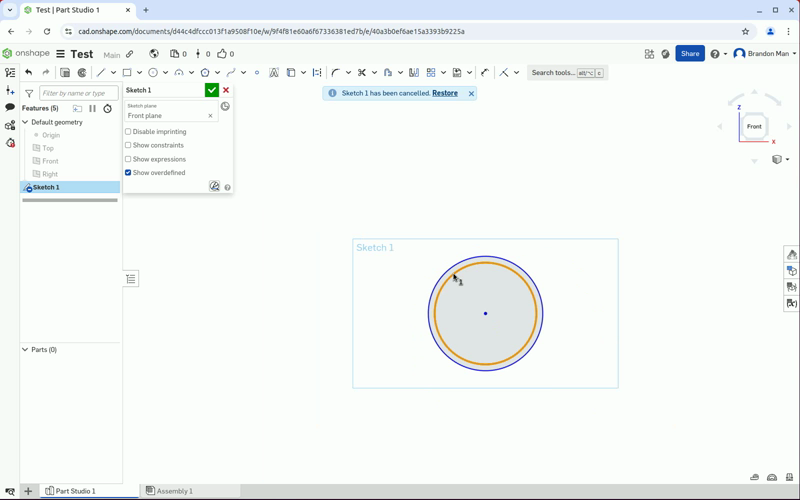
scroll(-6)
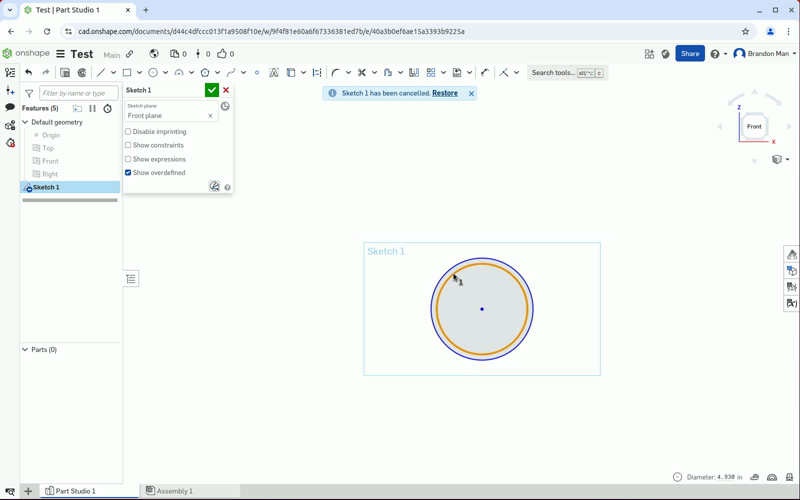
scroll(-6)
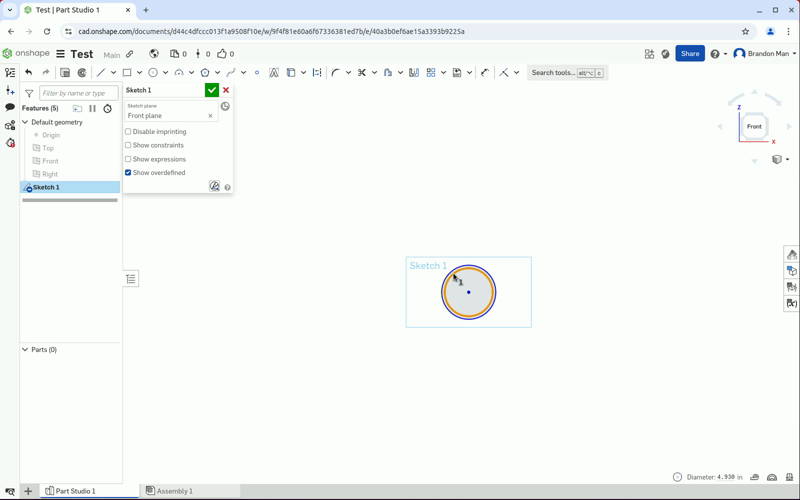
scroll(-6)
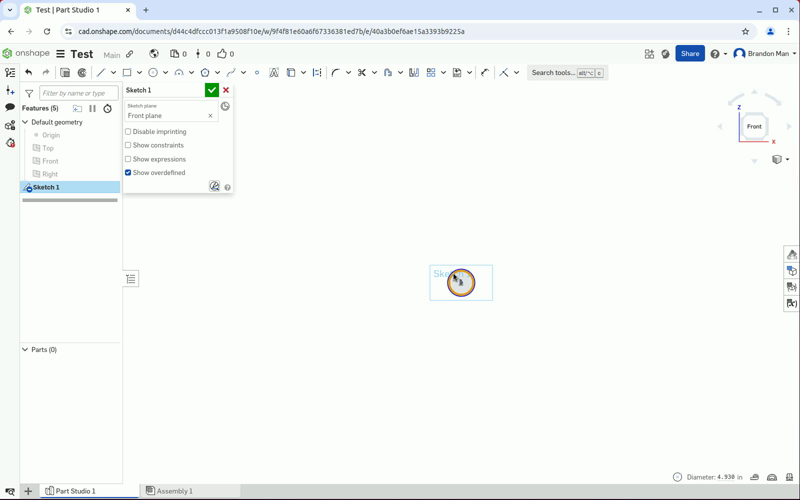
mouse_move(73, 352)
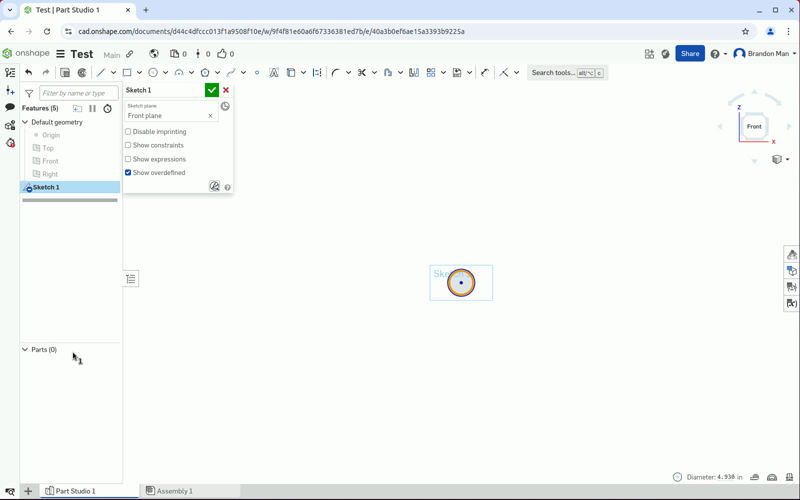
key(shift+y)
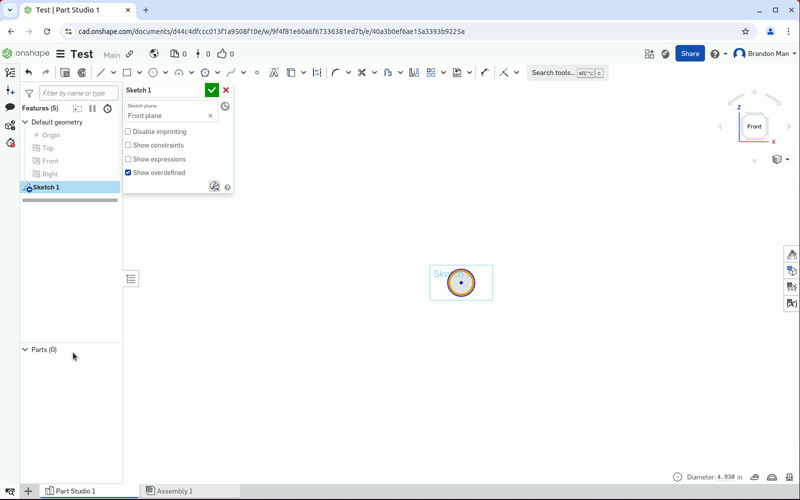
key(shift+e)
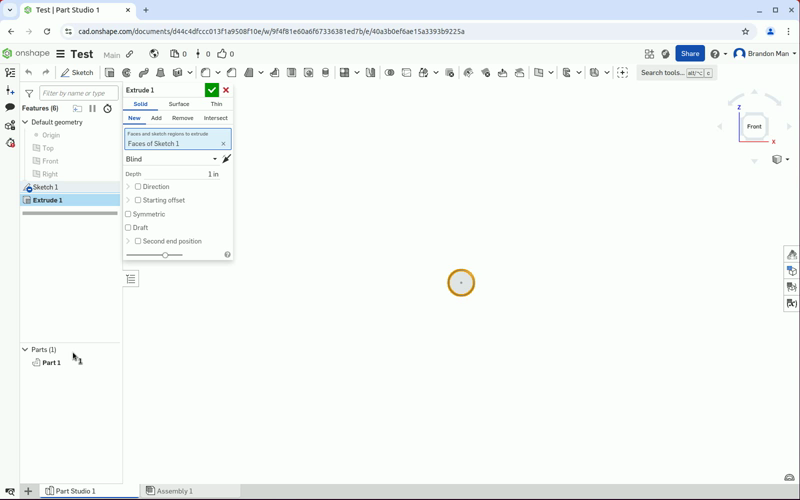
mouse_move(143, 106)
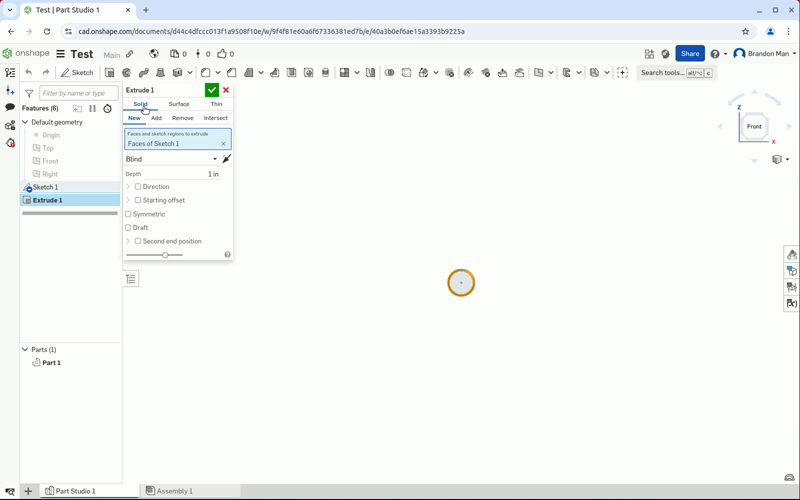
click(143, 106)
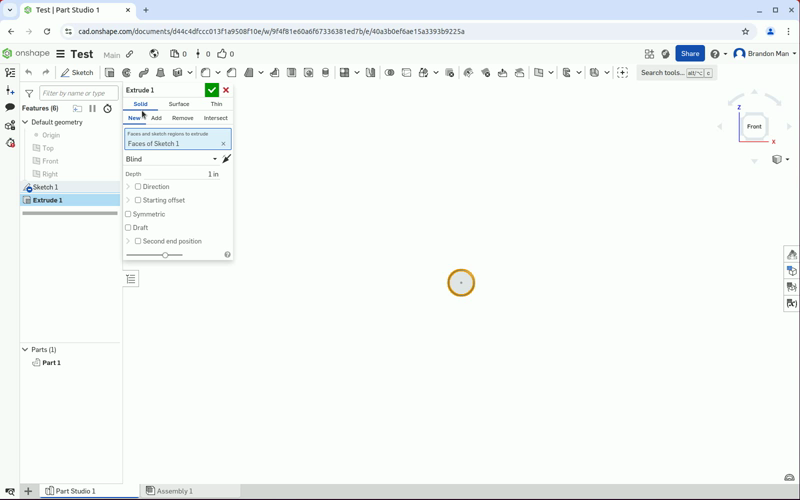
mouse_move(137, 120)
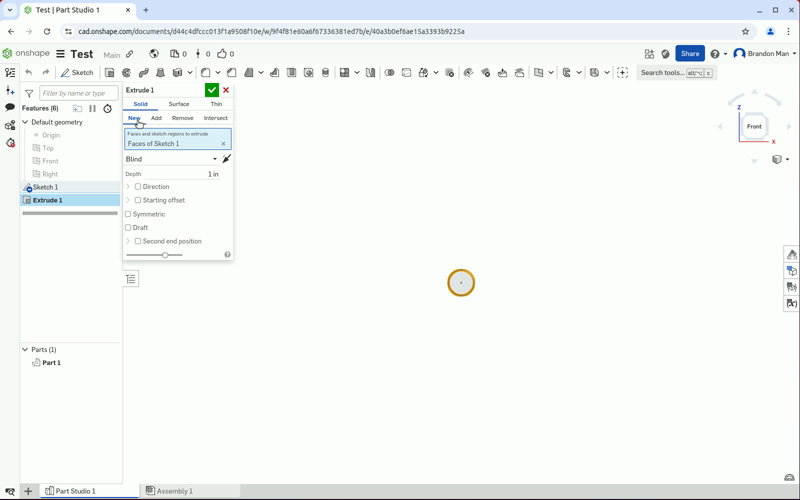
click(137, 120)
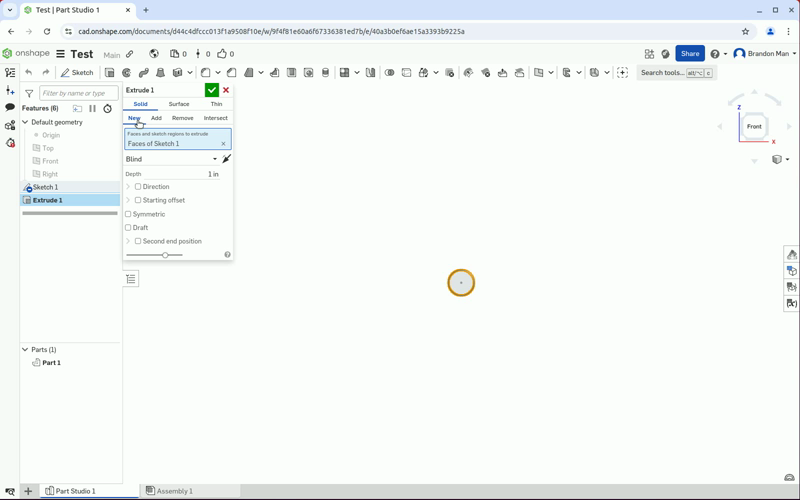
key(tab, 4)
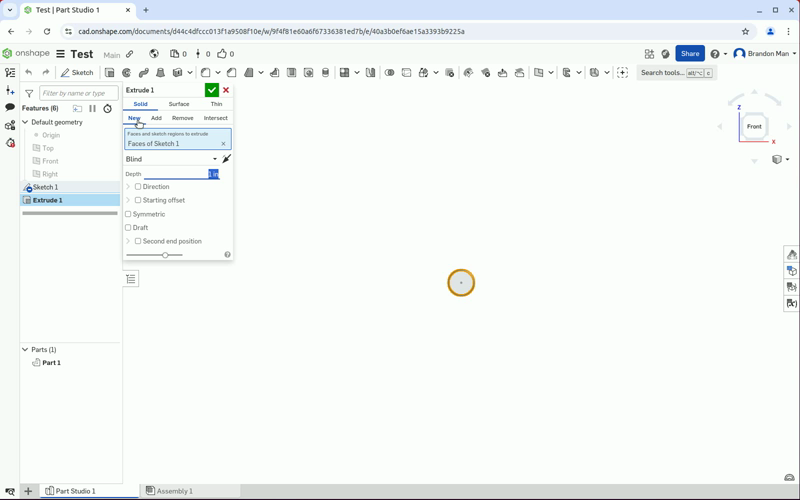
text(11.795)
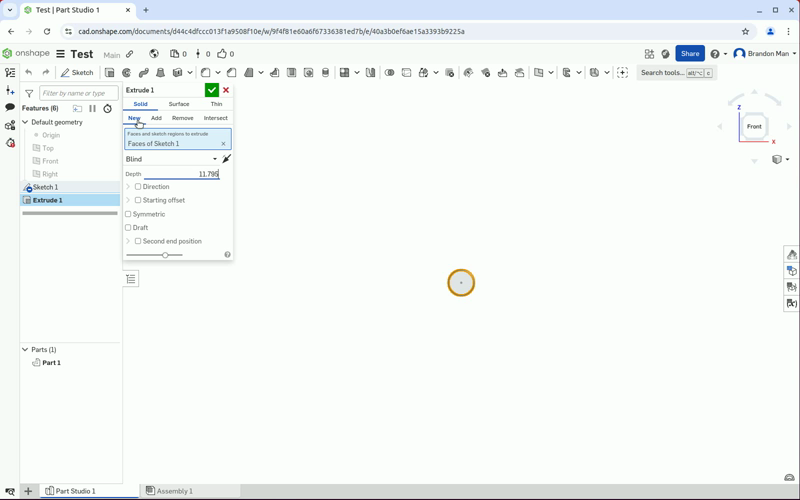
key(enter)
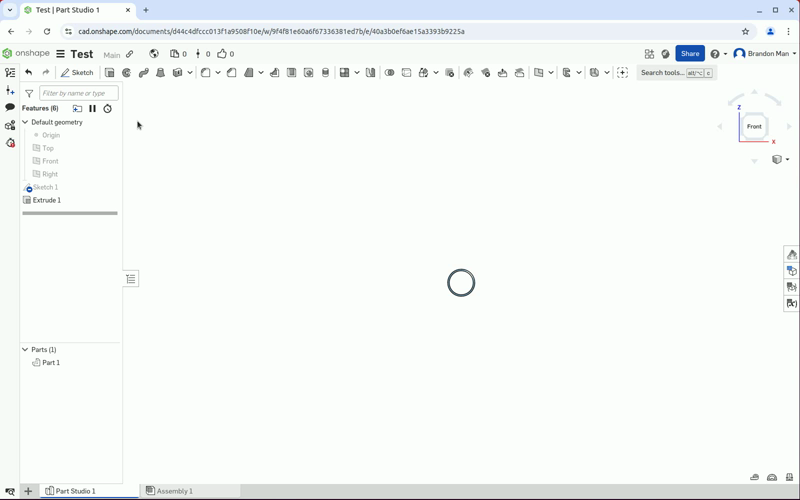
key(shift+h)
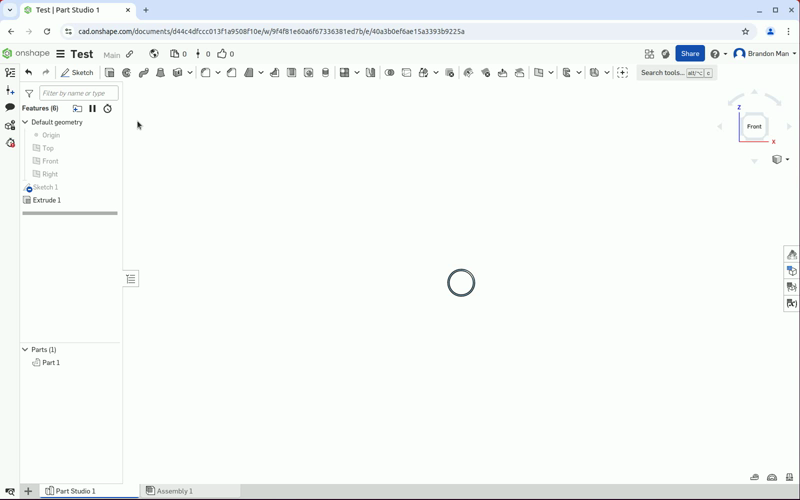
key(shift+h)
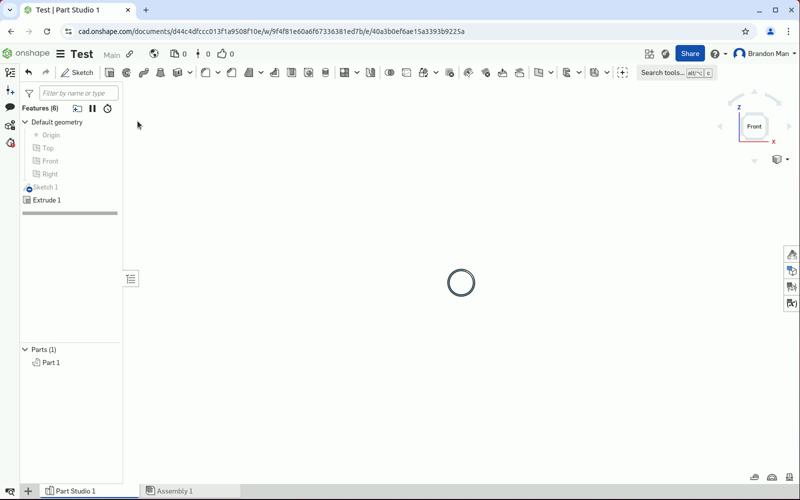
mouse_move(73, 189)
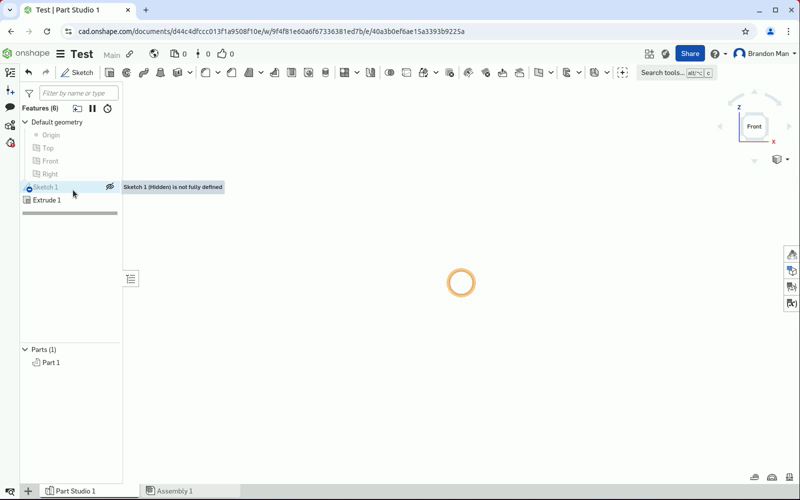
click(73, 189)
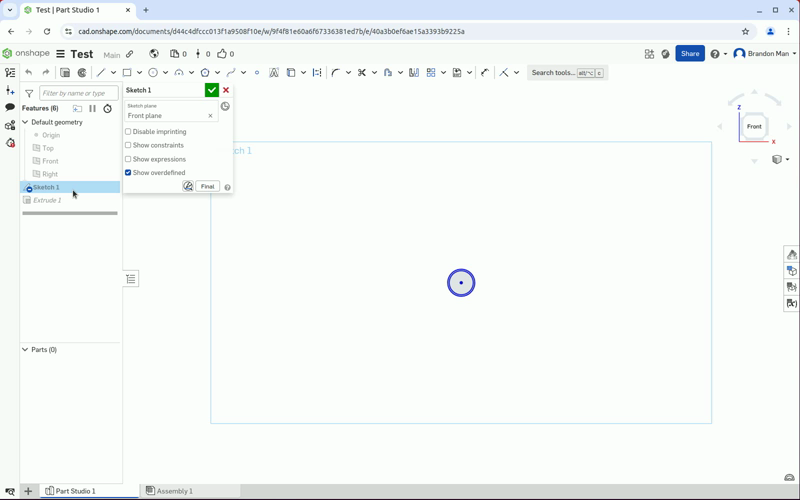
mouse_move(229, 92)
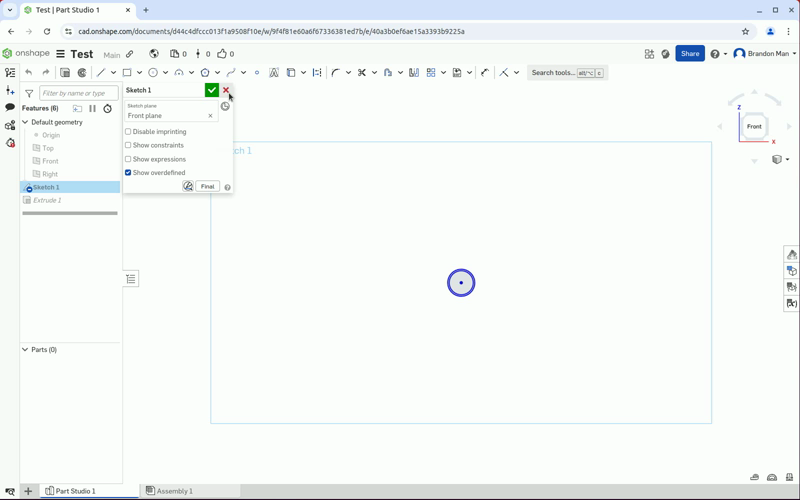
click(229, 92)
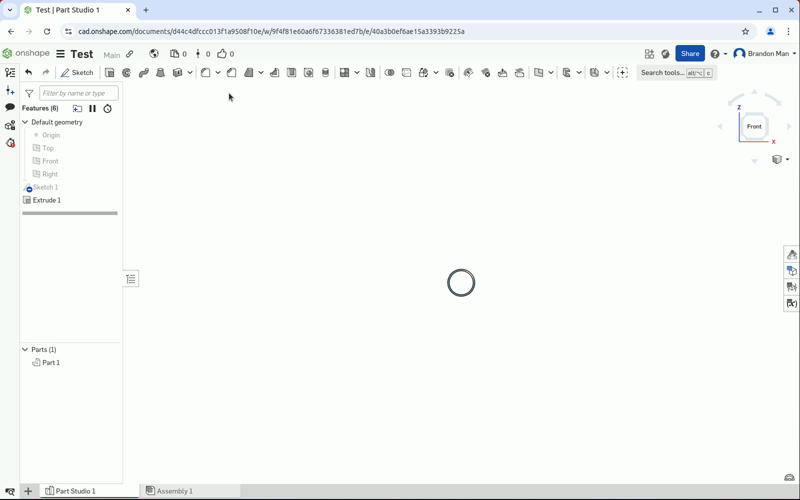
mouse_move(73, 352)
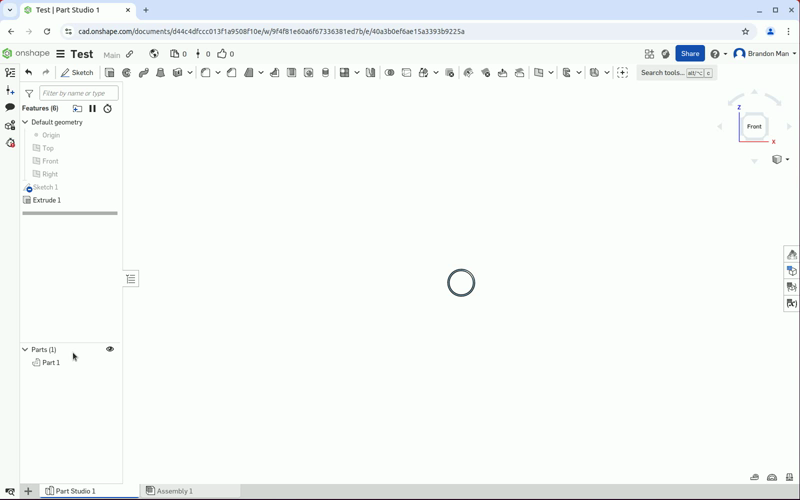
key(y)
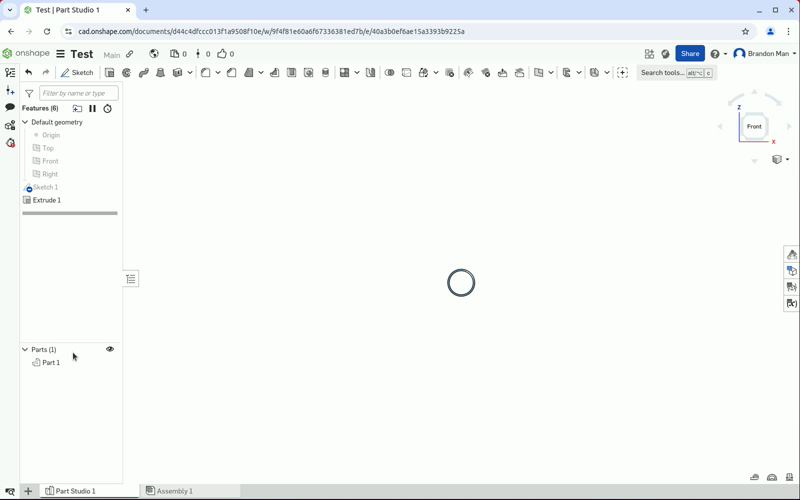
key(shift+p)
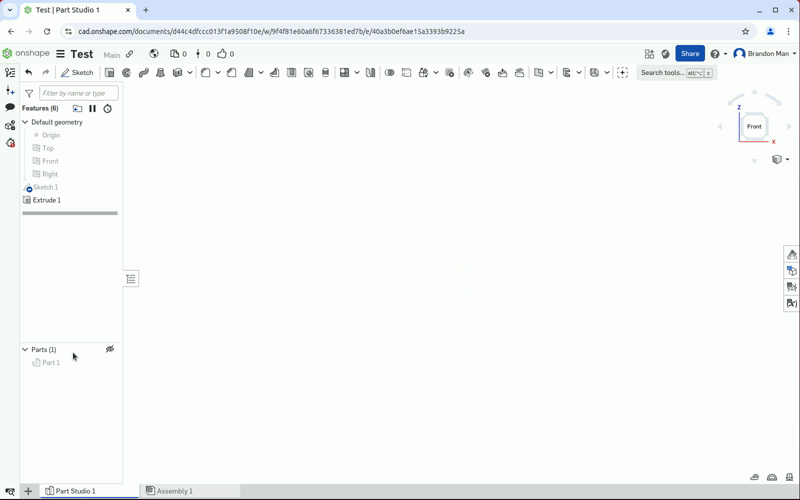
key(space)
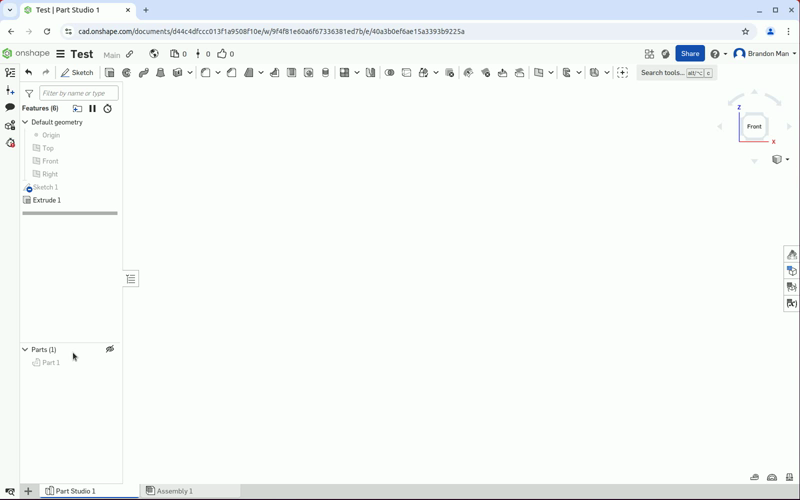
key_down(shift)
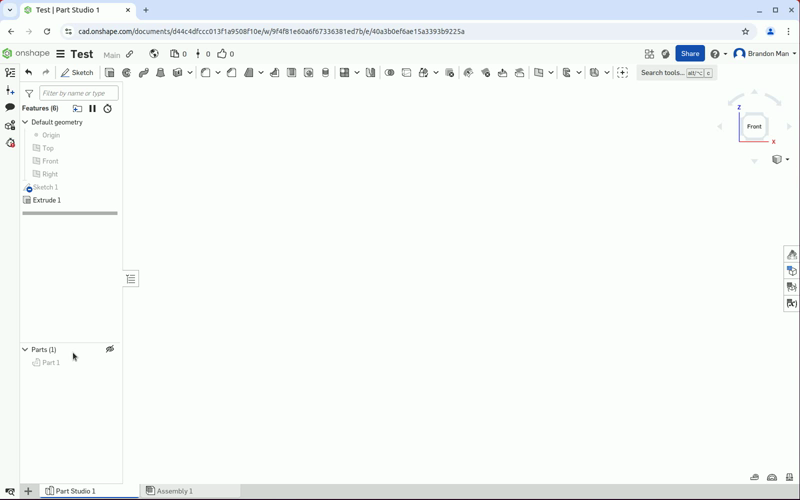
key(left)
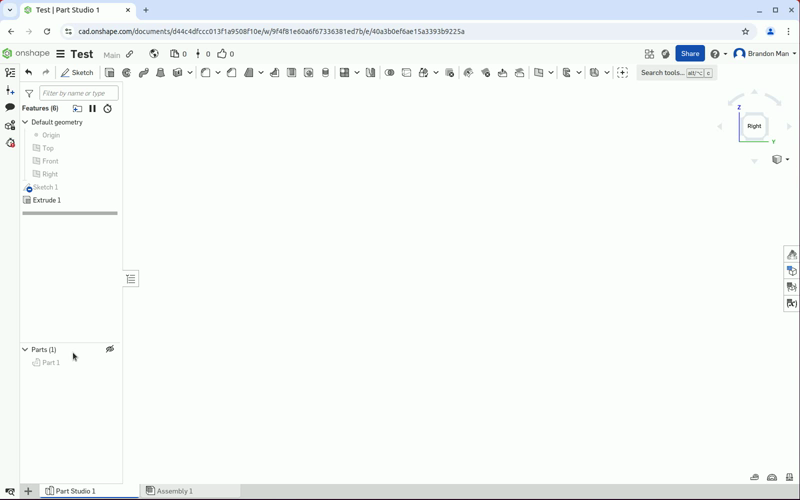
key_up(shift)
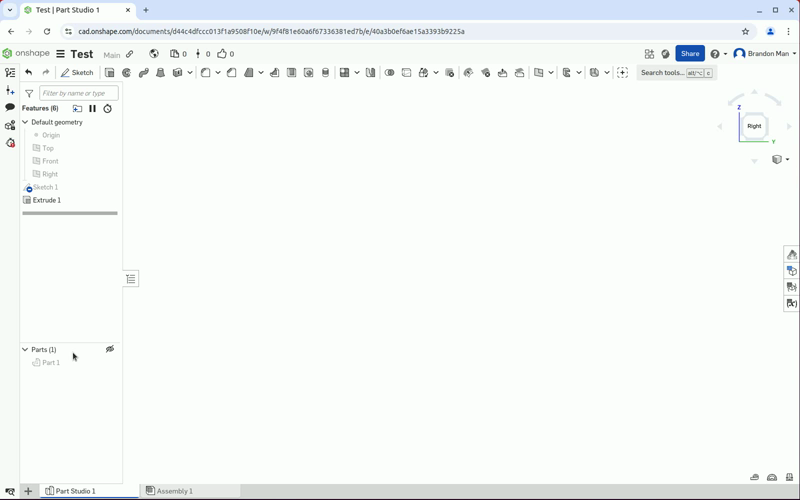
mouse_move(73, 352)
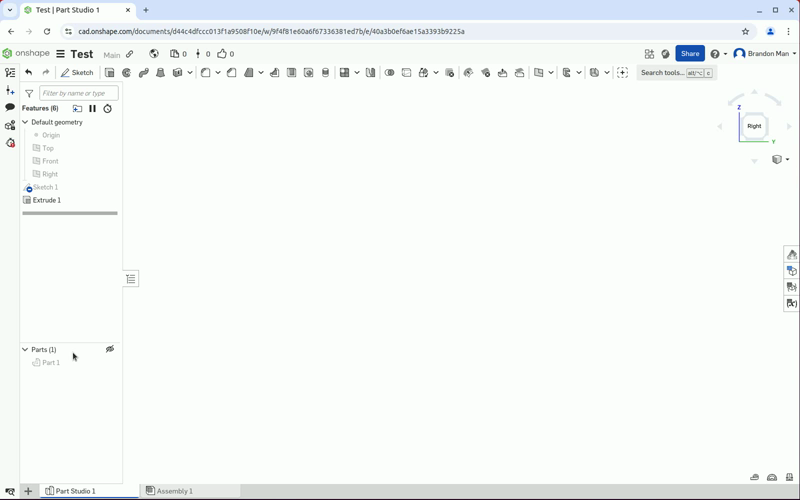
key(shift+y)
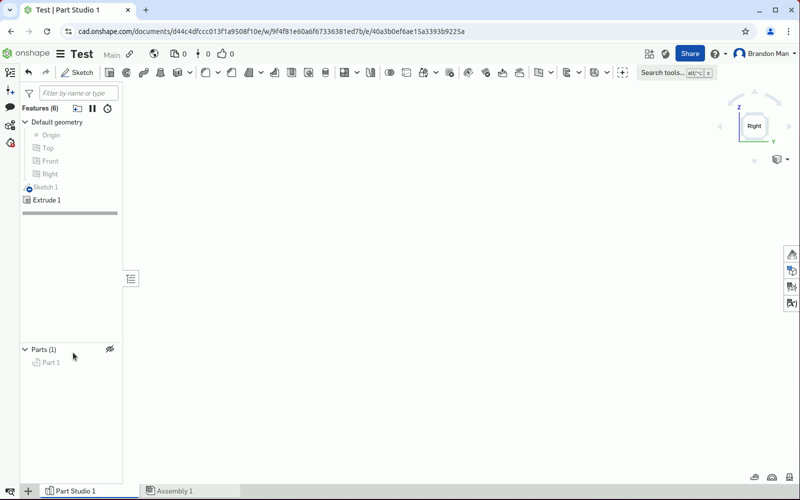
key(shift+s)
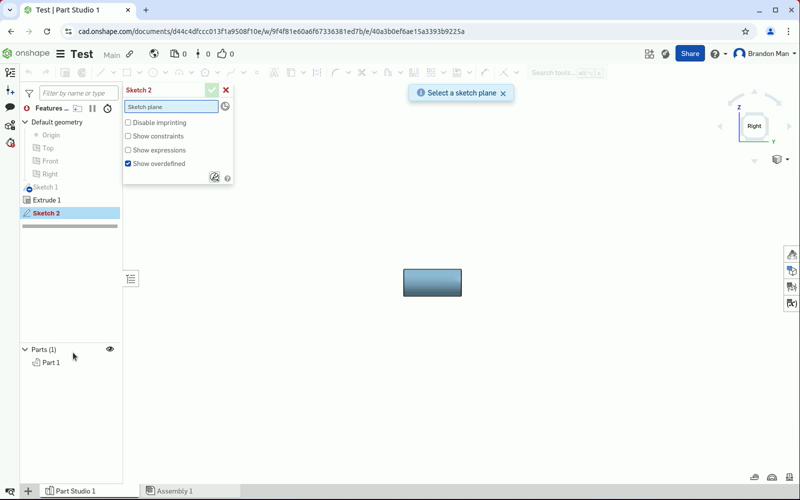
mouse_move(73, 176)
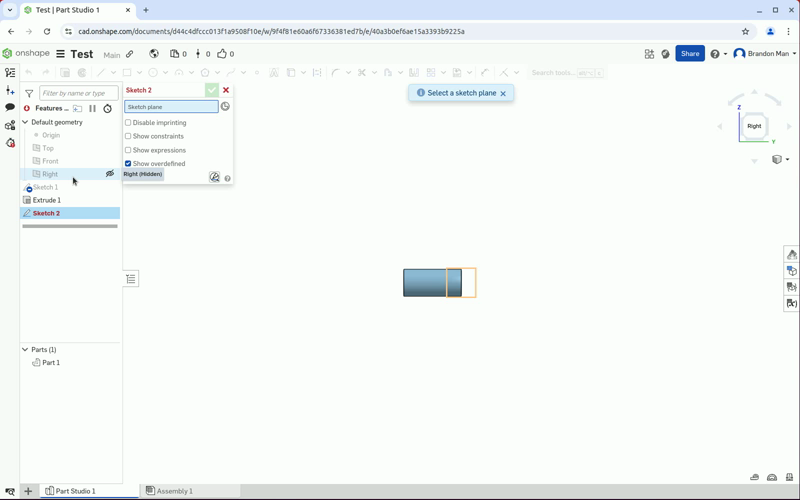
click(73, 176)
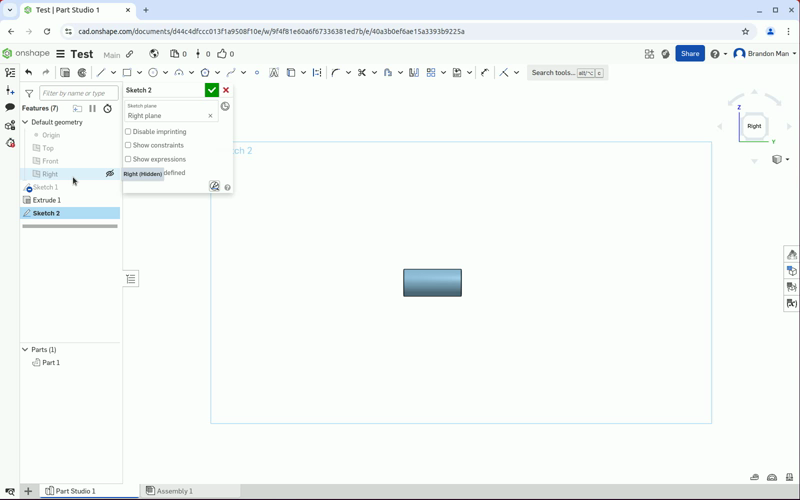
mouse_move(73, 352)
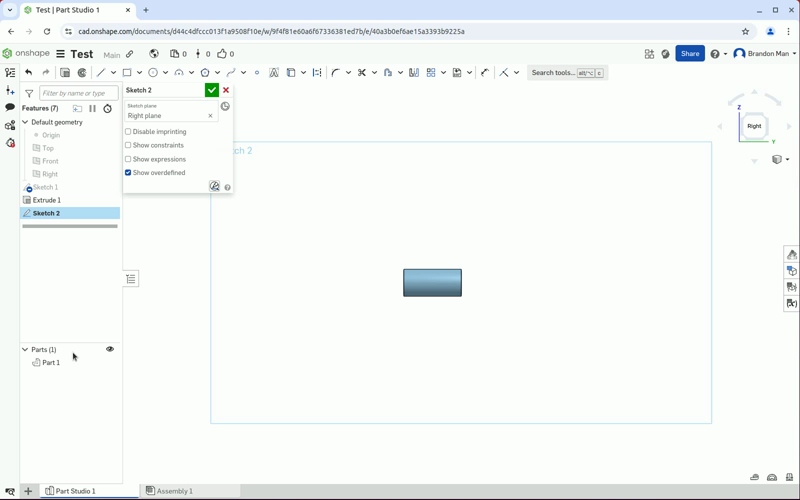
key(y)
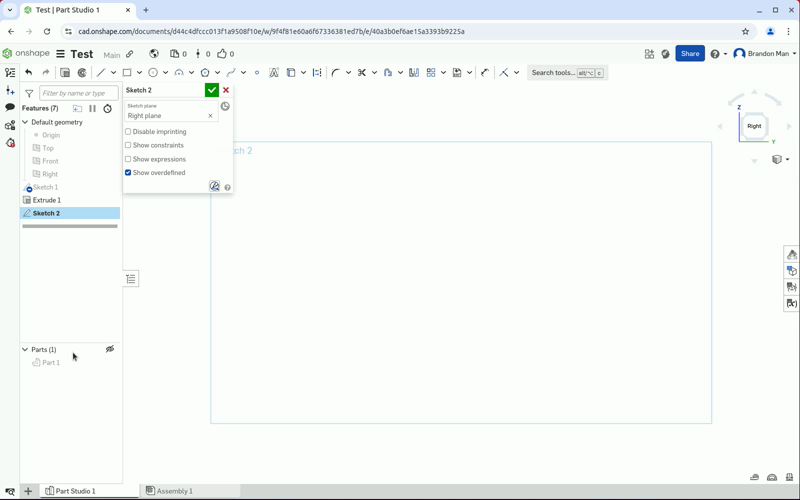
key(c)
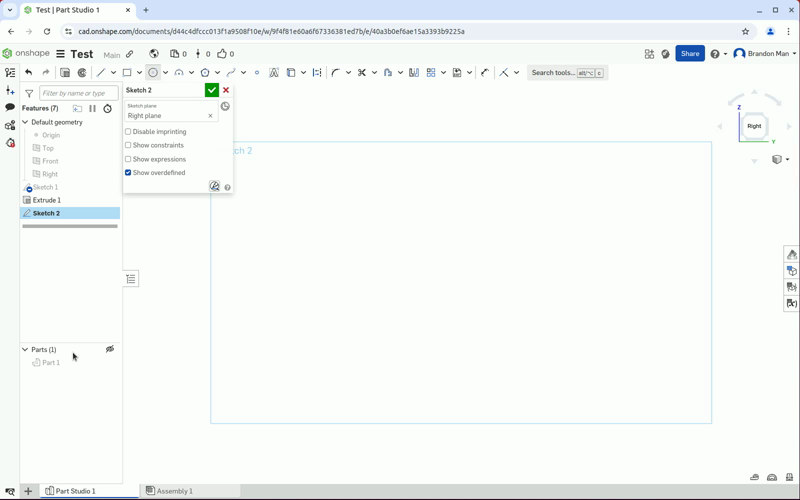
key_down(shift)
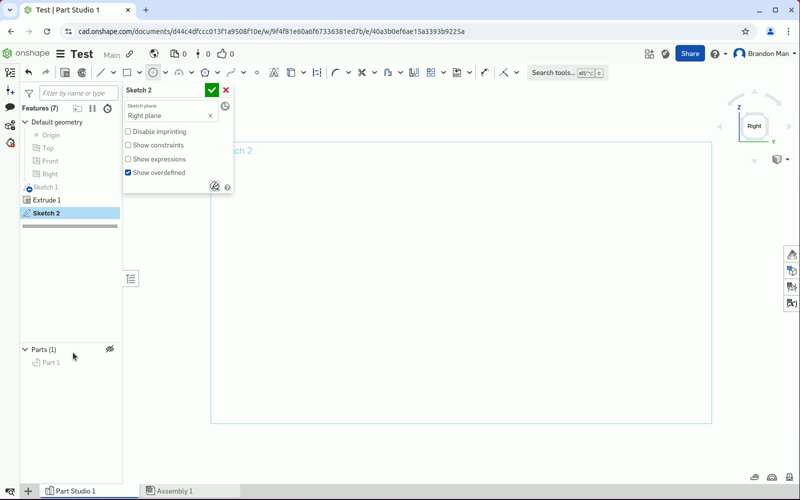
mouse_move(431, 282)
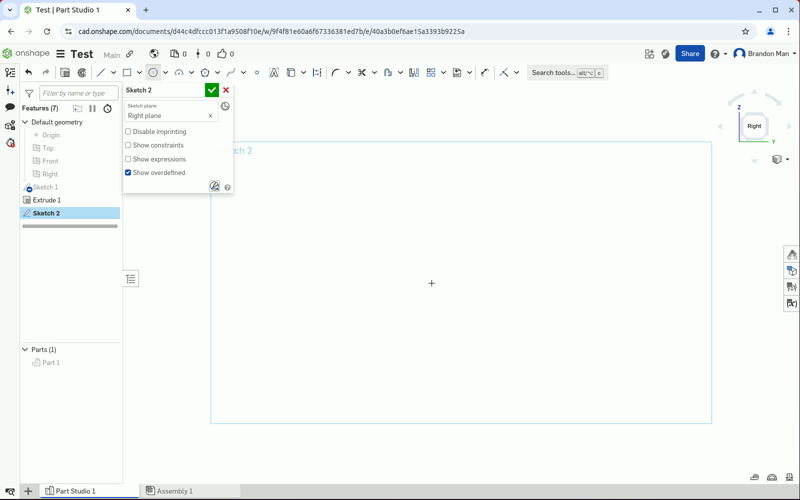
click(431, 282)
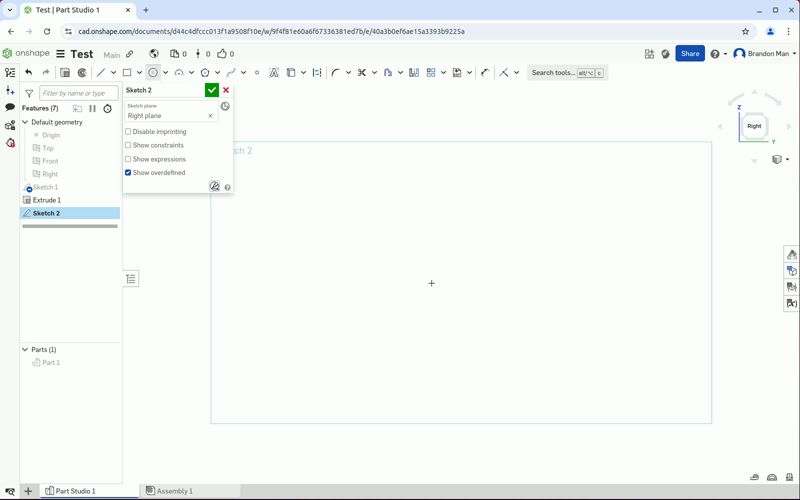
key_up(shift)
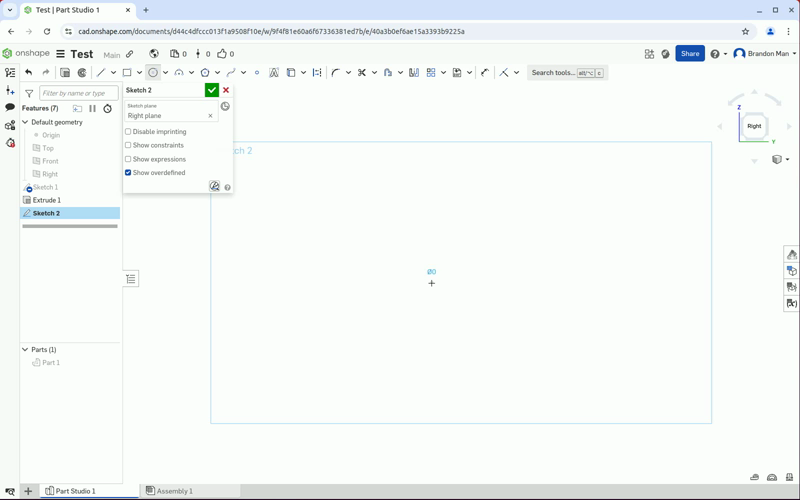
mouse_move(445, 282)
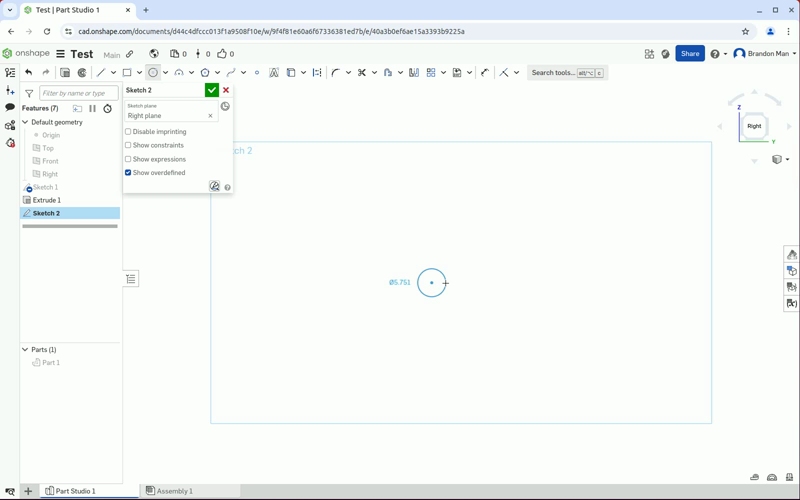
click(445, 282)
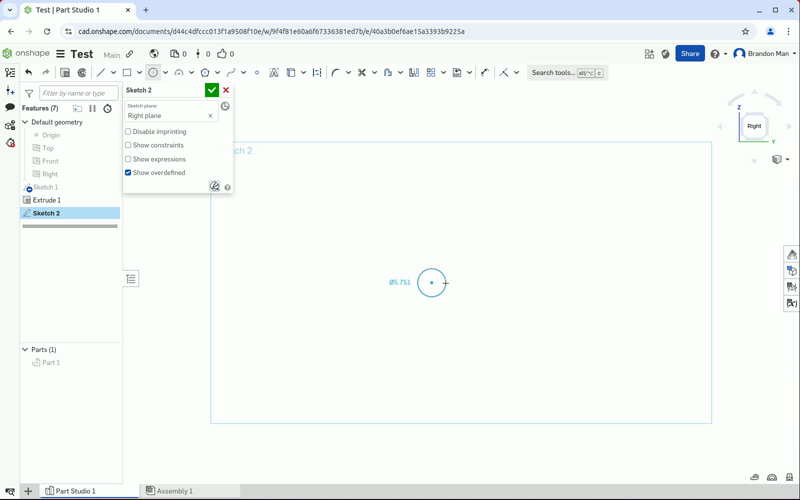
key(esc)
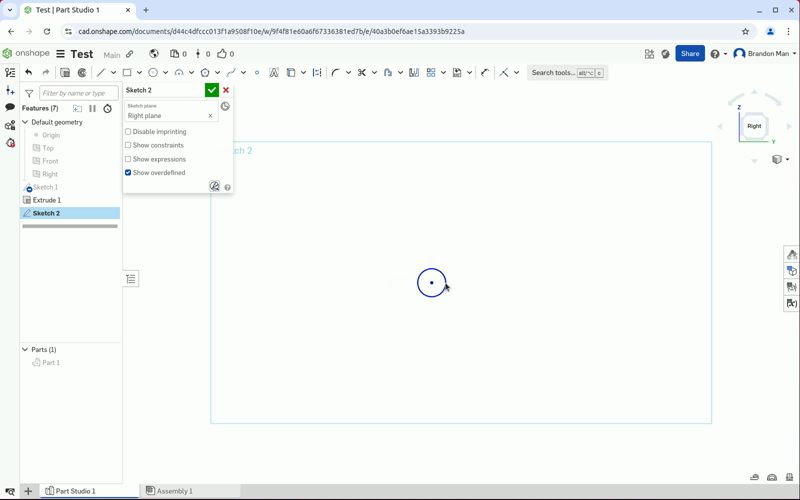
key(c)
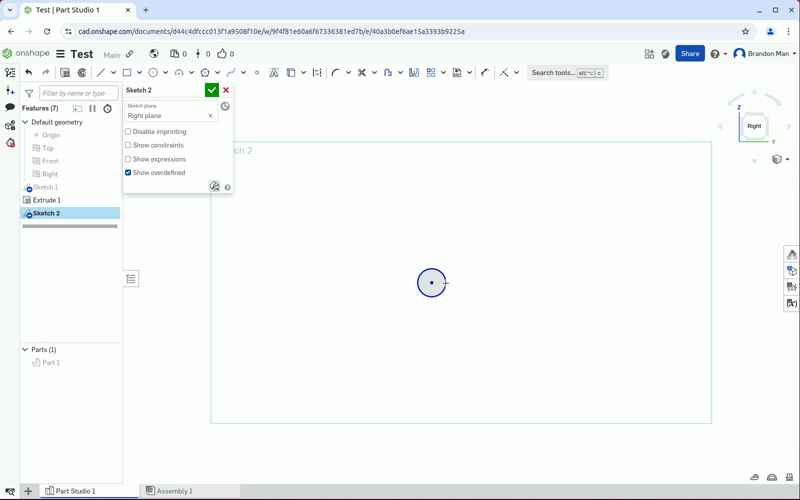
key_down(shift)
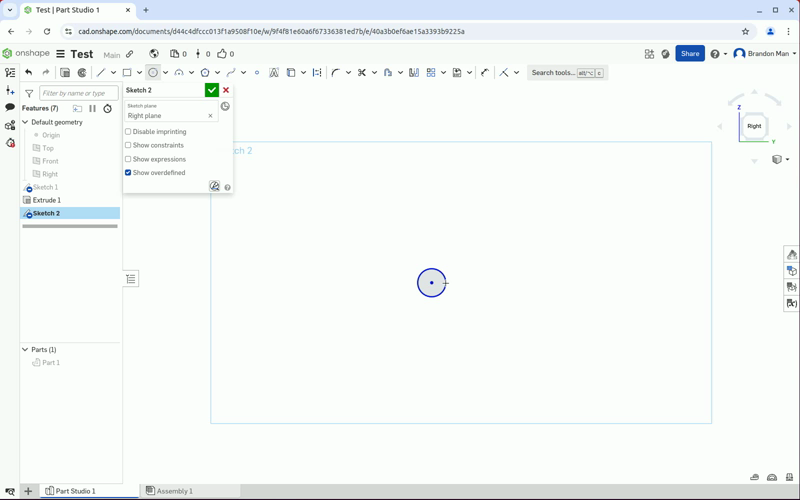
mouse_move(431, 282)
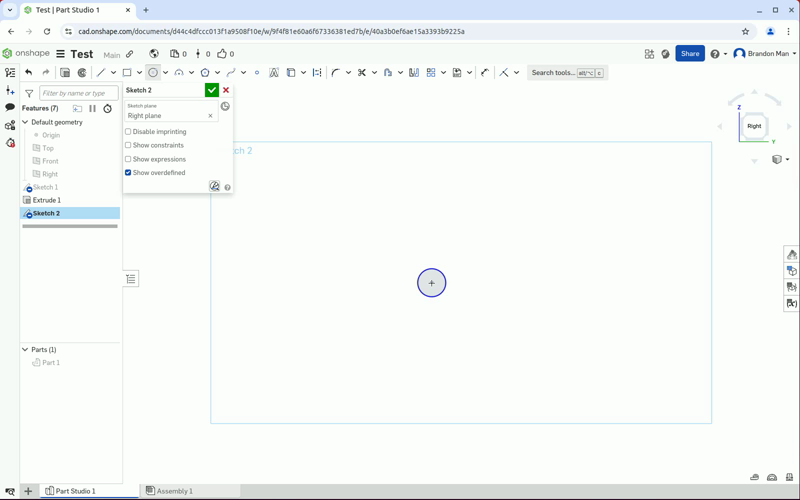
click(431, 282)
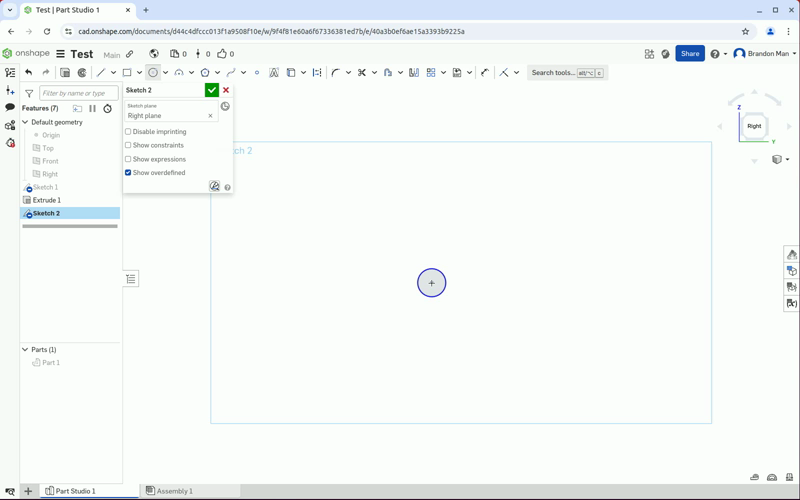
key_up(shift)
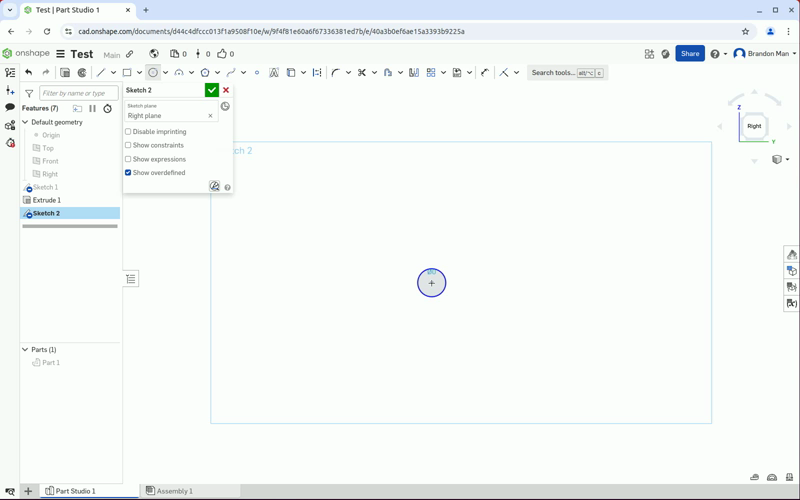
mouse_move(443, 282)
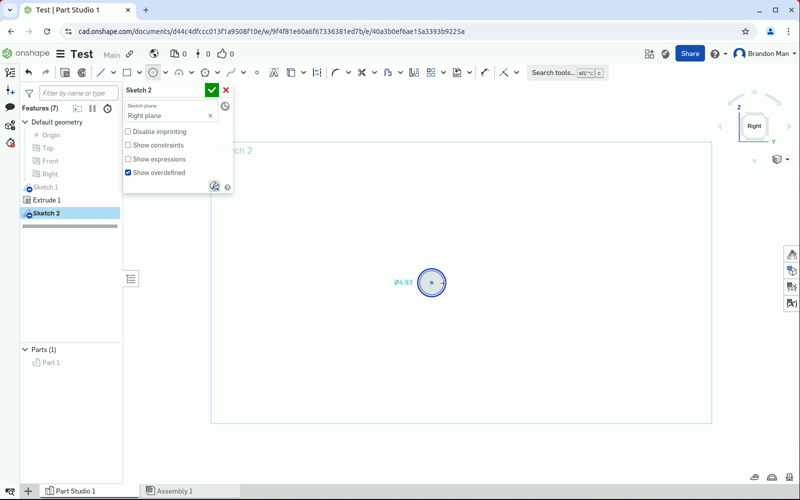
scroll(6)
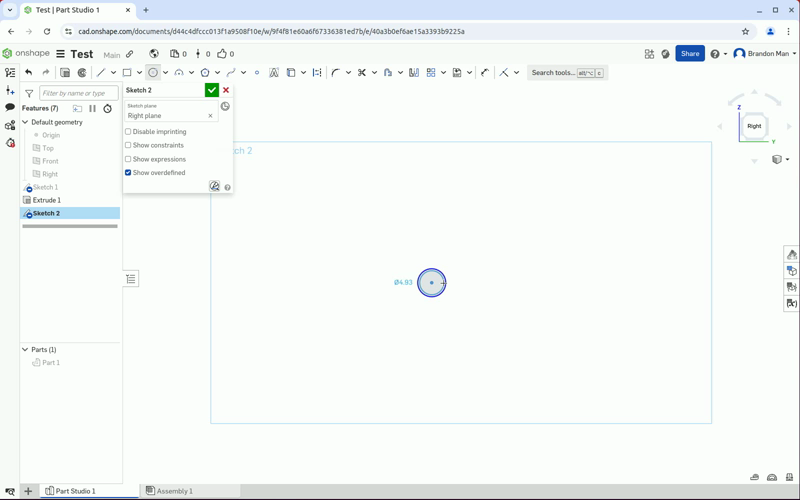
scroll(6)
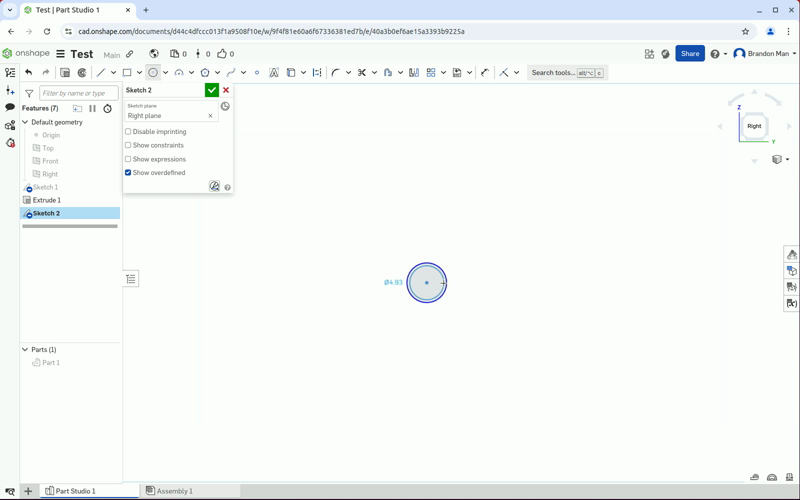
scroll(6)
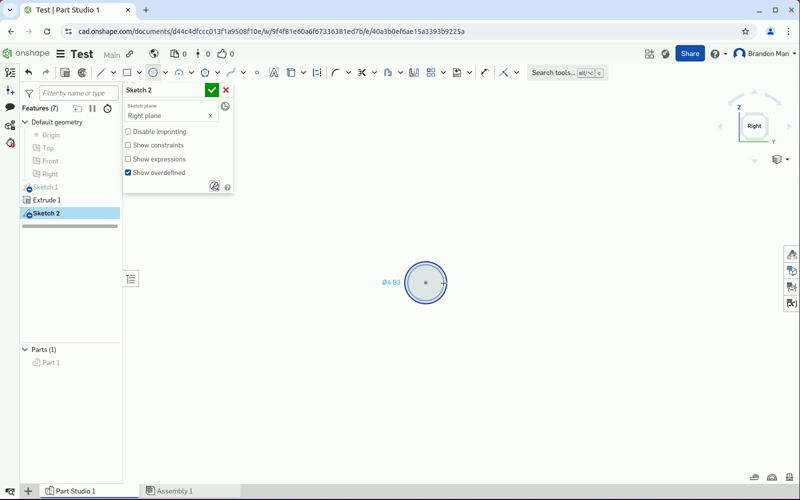
scroll(6)
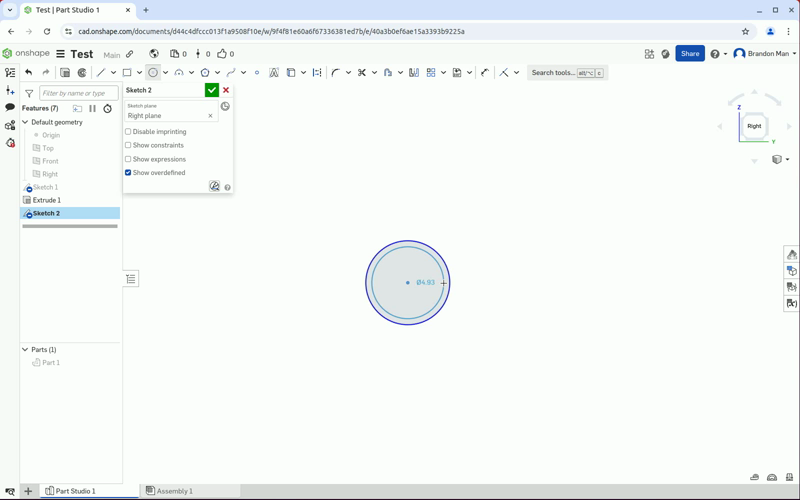
scroll(6)
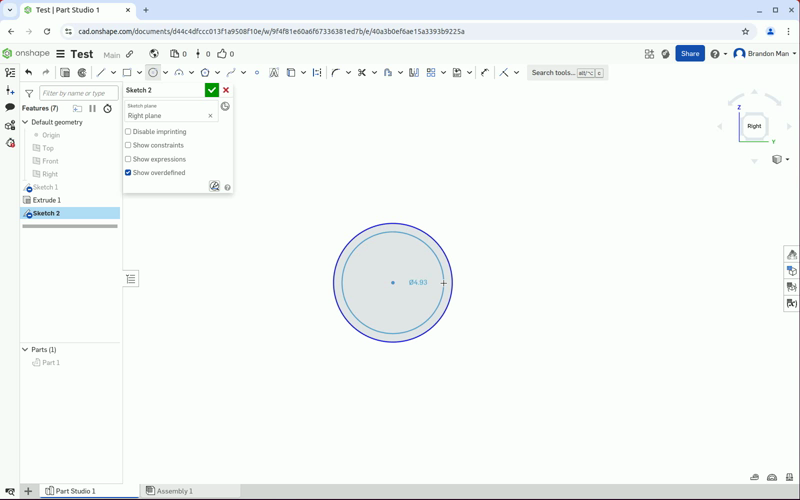
scroll(6)
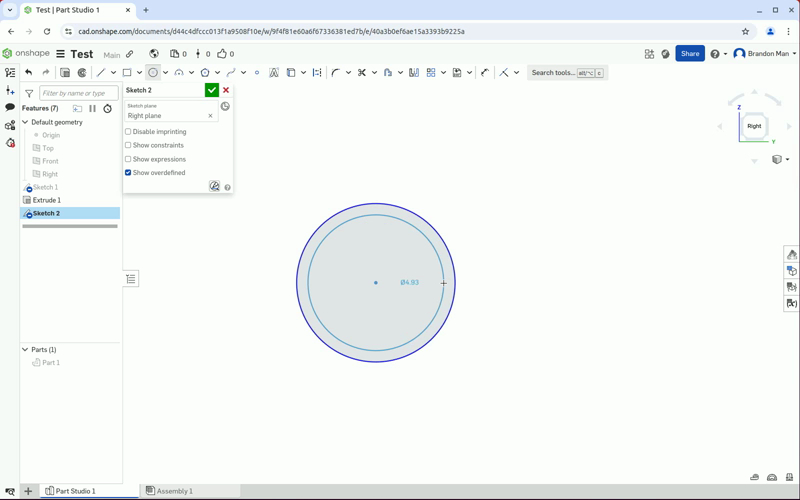
scroll(6)
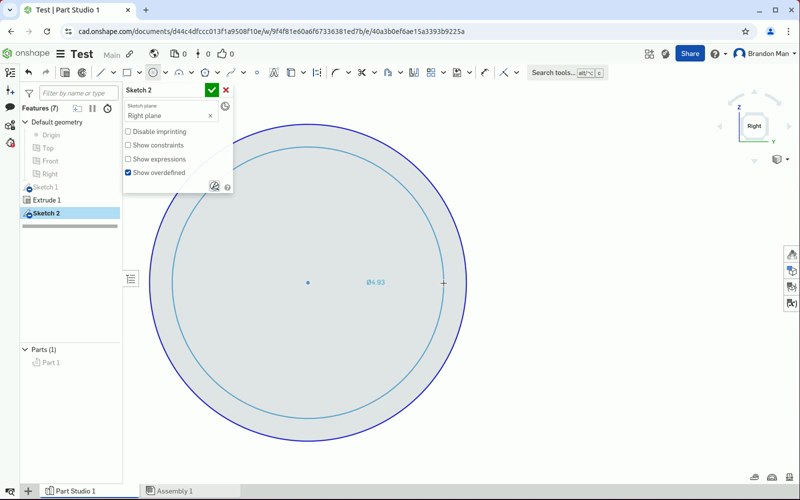
click(443, 282)
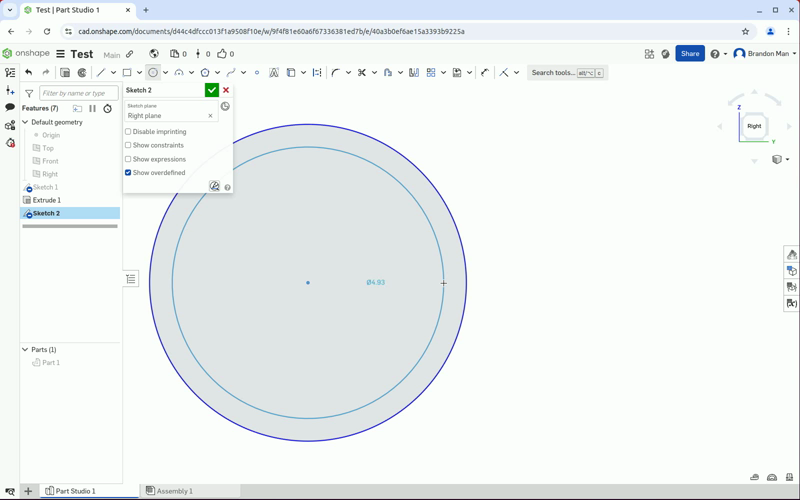
scroll(-6)
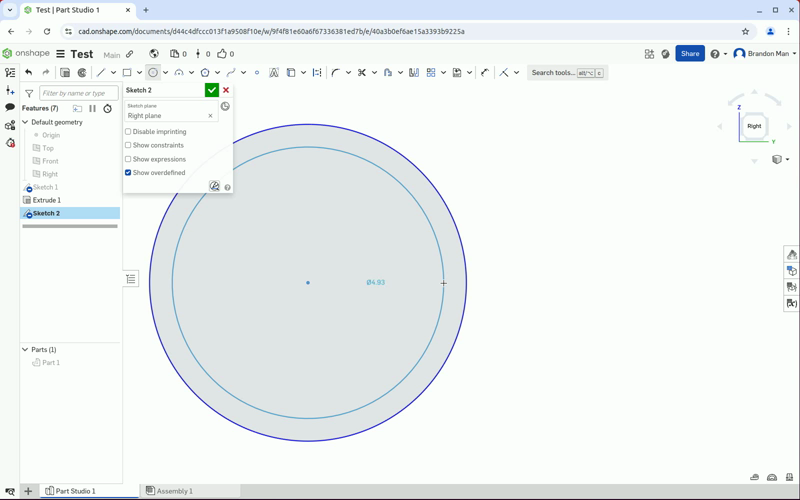
scroll(-6)
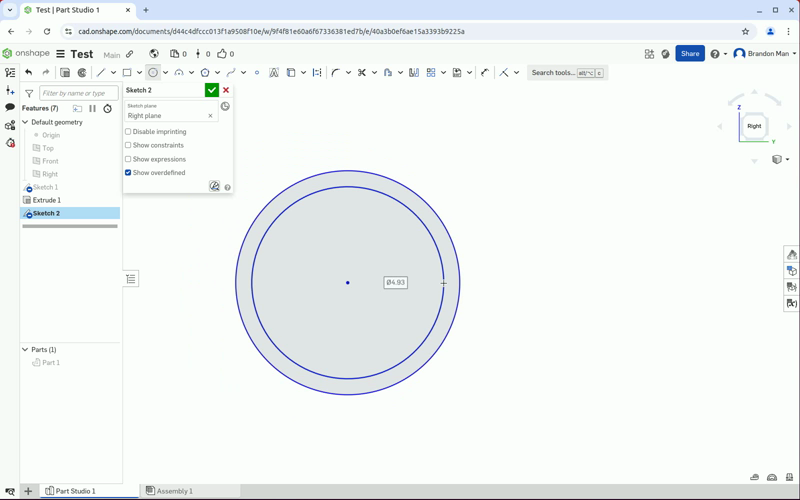
scroll(-6)
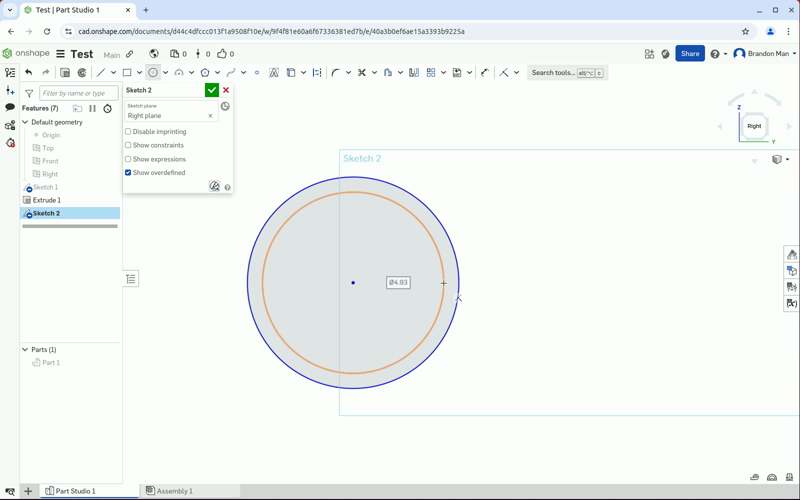
scroll(-6)
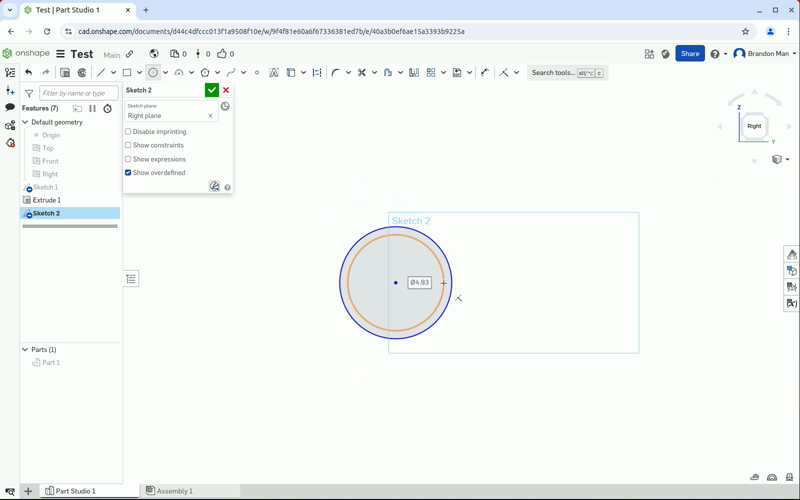
scroll(-6)
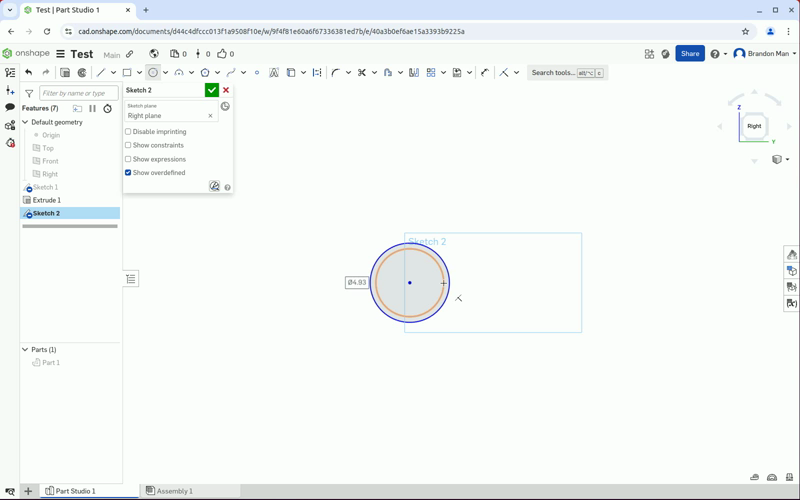
scroll(-6)
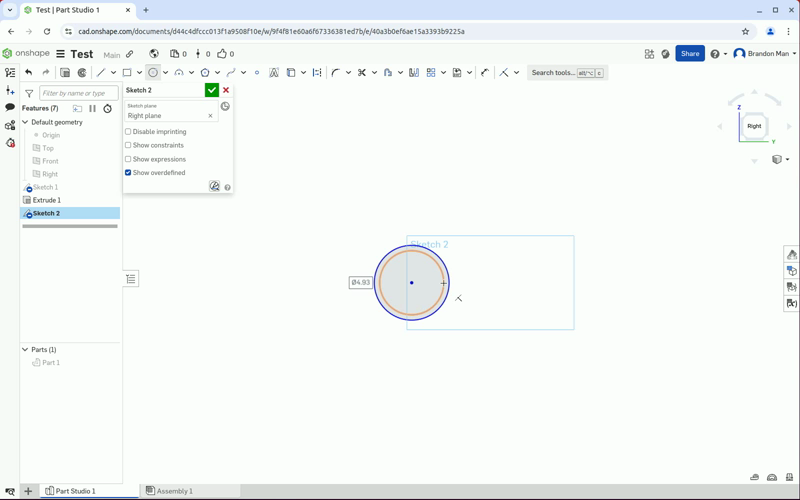
scroll(-6)
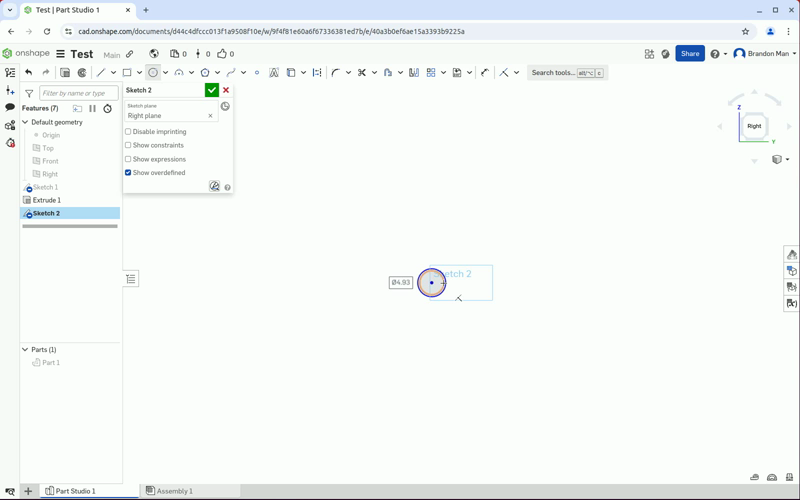
key(esc)
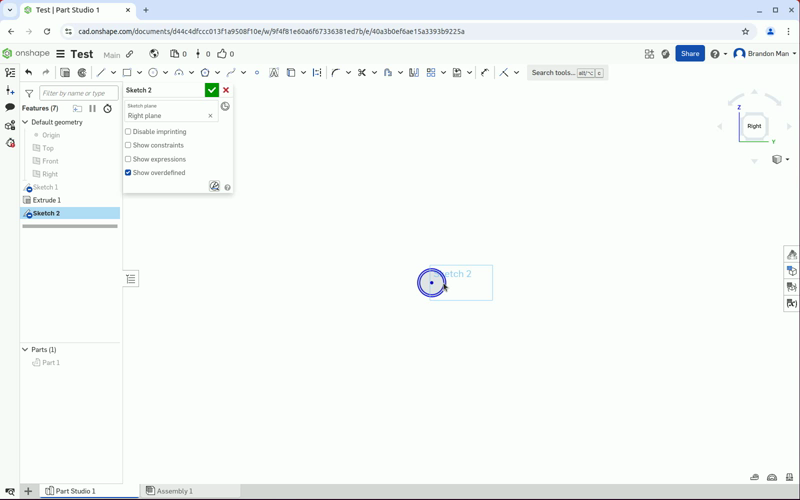
mouse_move(436, 270)
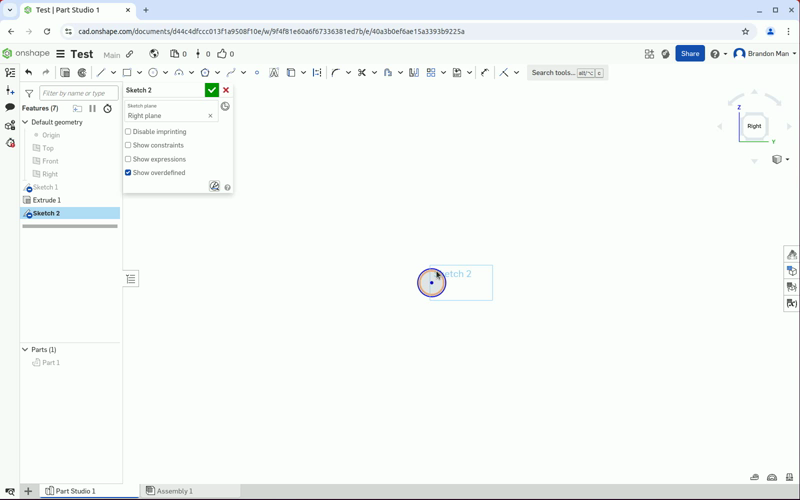
scroll(6)
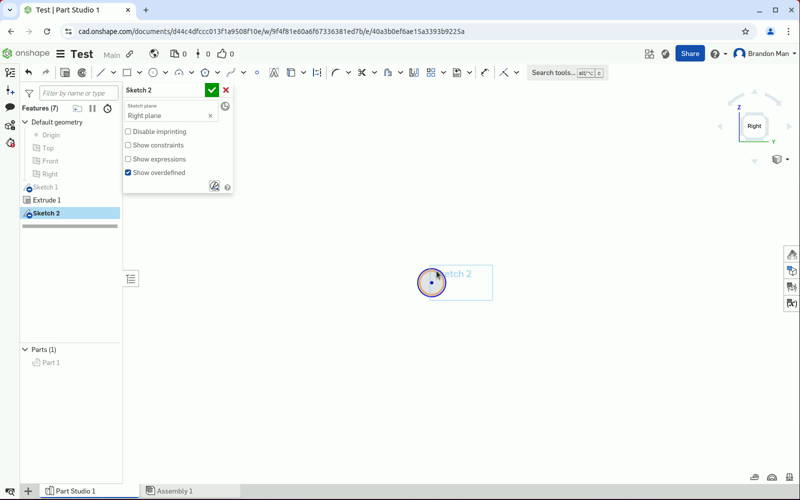
scroll(6)
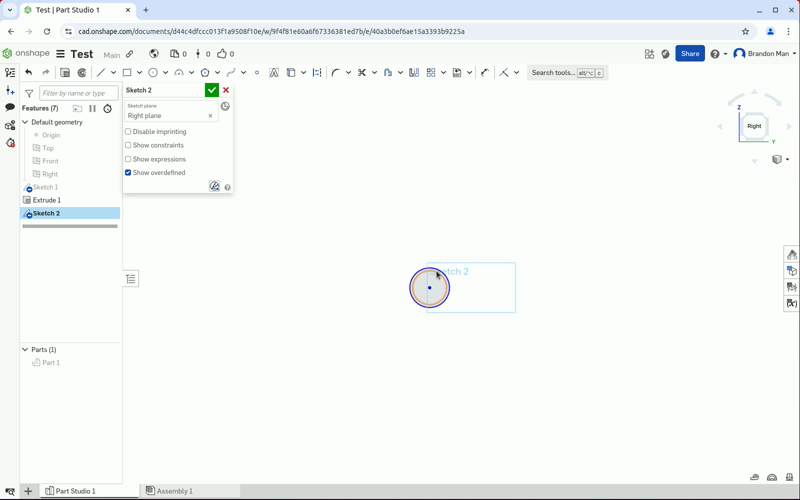
scroll(6)
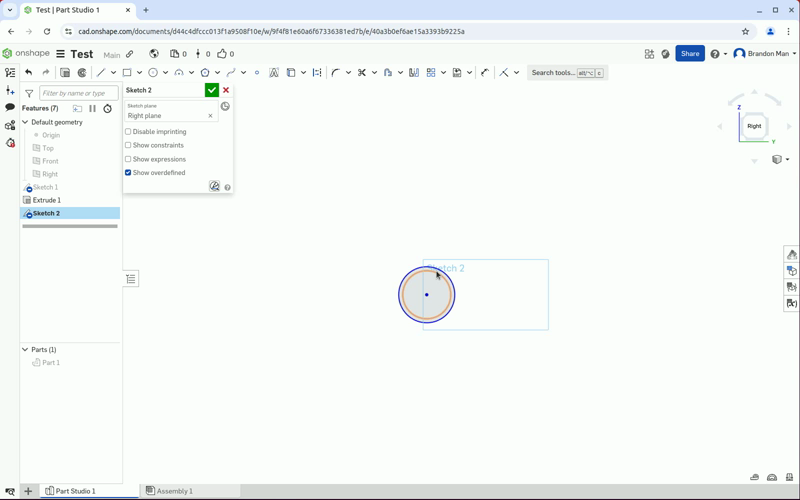
scroll(6)
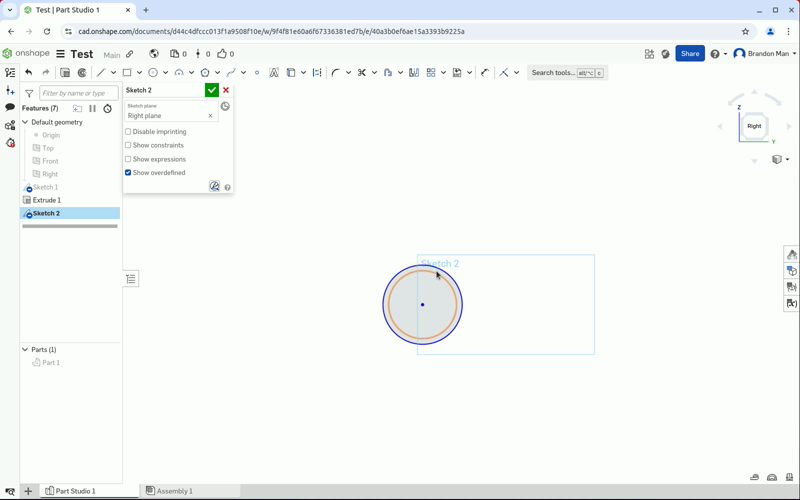
scroll(6)
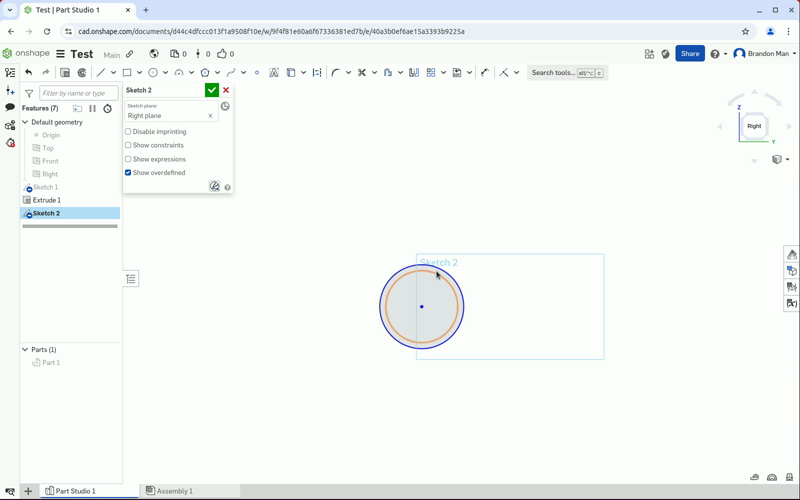
scroll(6)
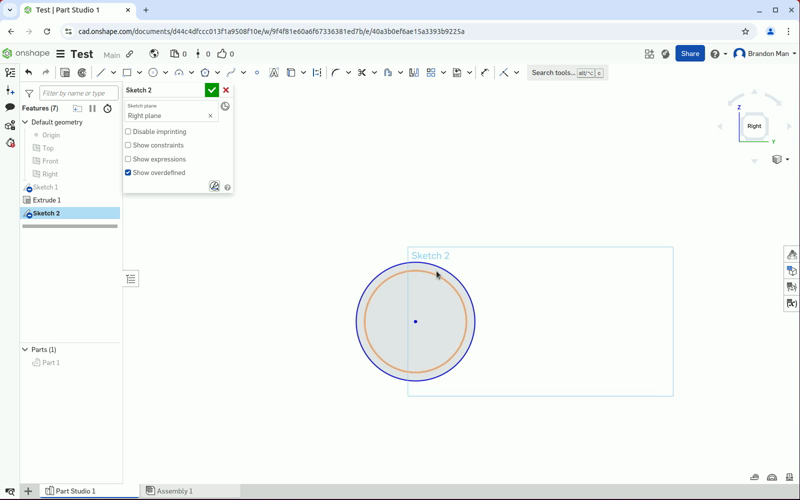
scroll(6)
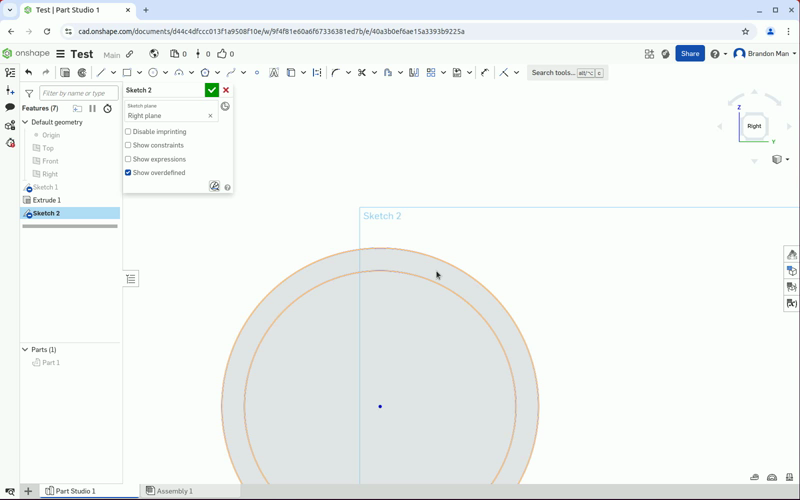
click(436, 270)
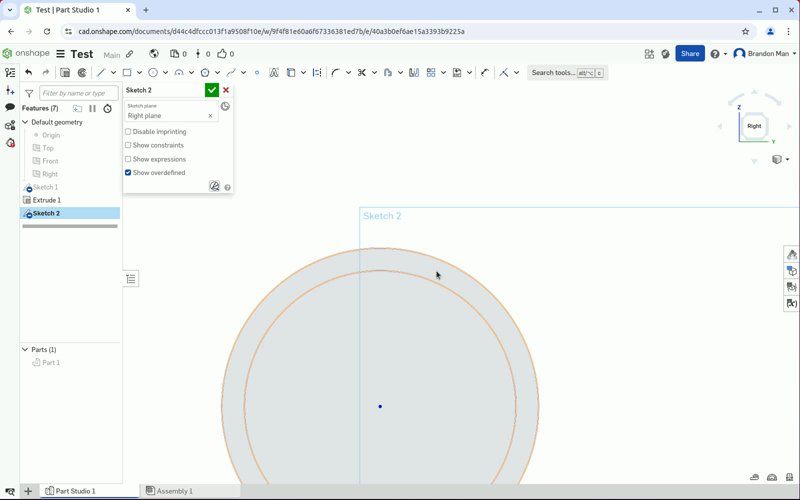
scroll(-6)
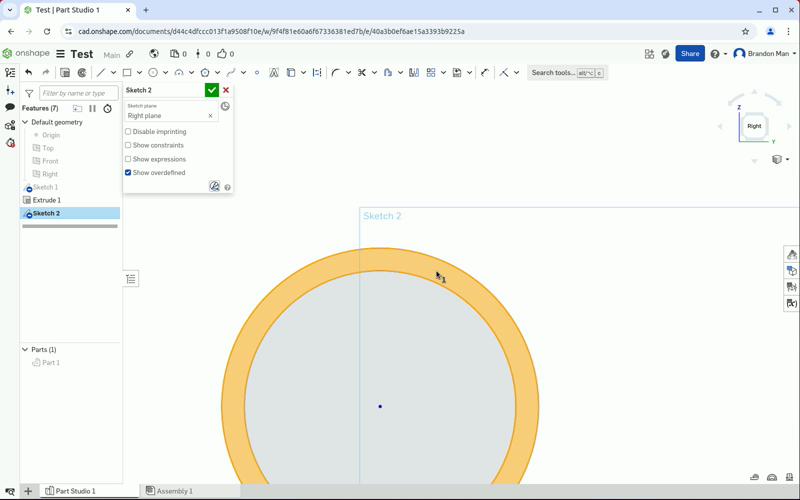
scroll(-6)
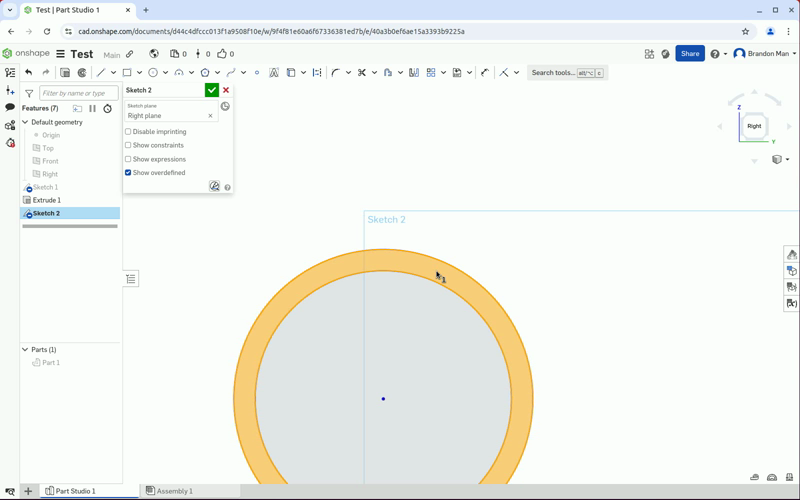
scroll(-6)
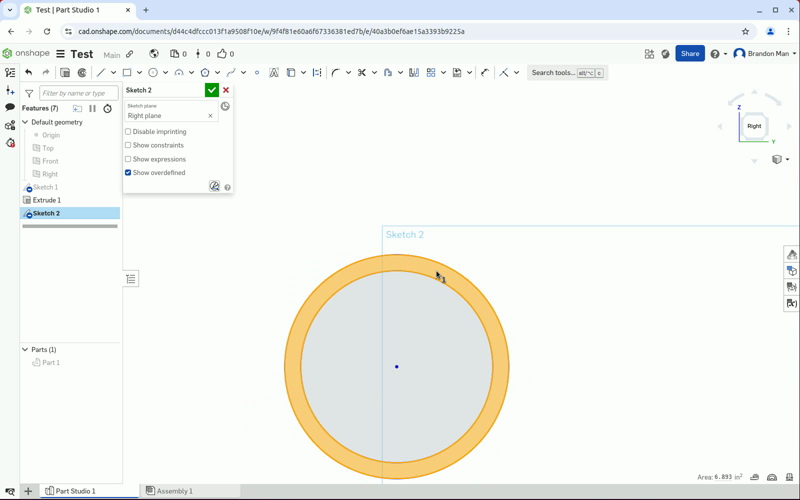
scroll(-6)
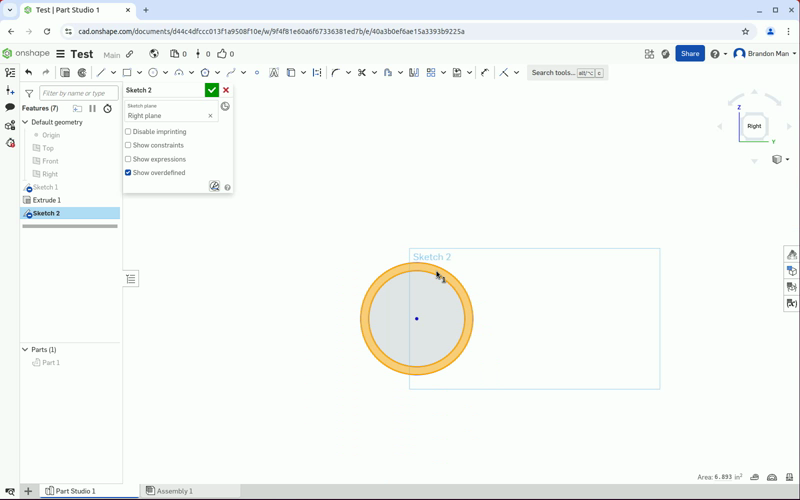
scroll(-6)
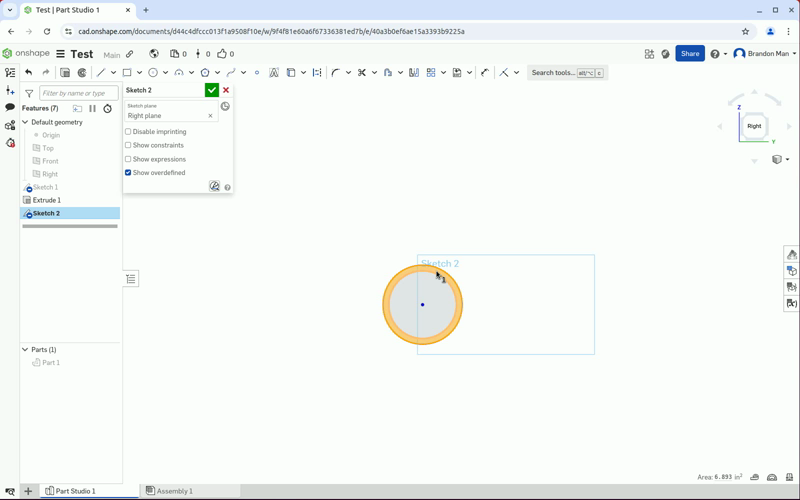
scroll(-6)
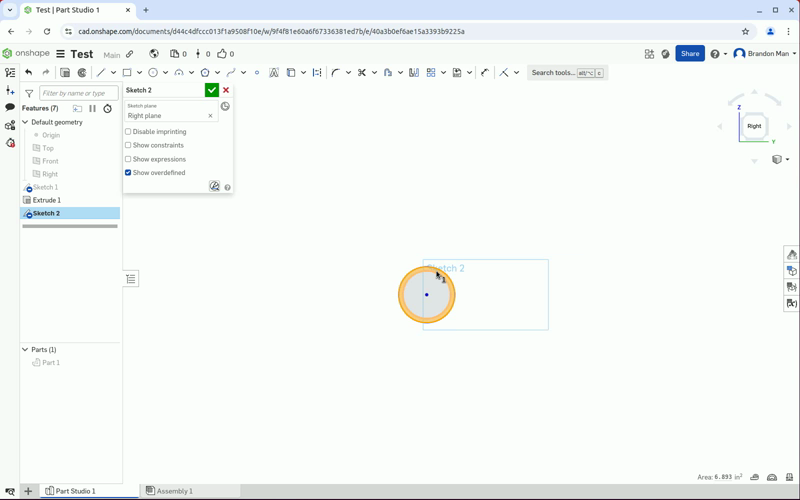
scroll(-6)
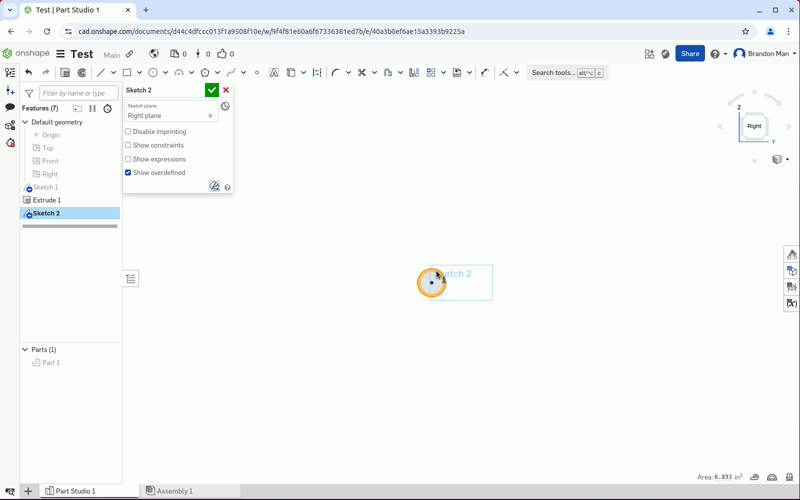
mouse_move(73, 352)
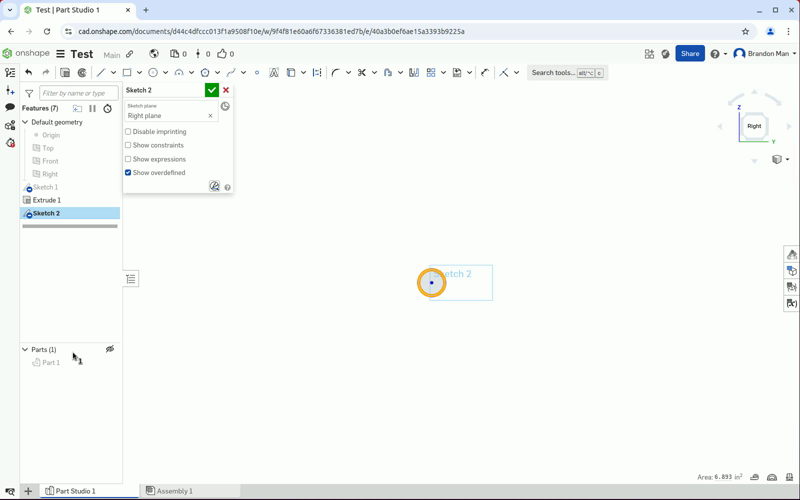
key(shift+y)
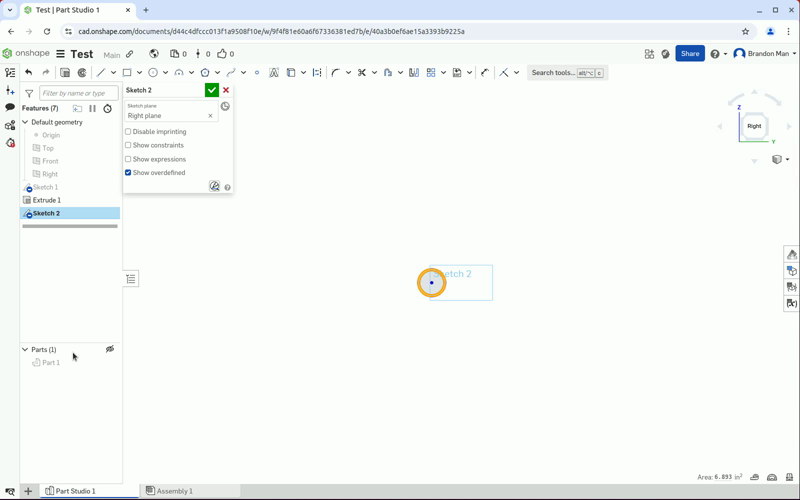
key(shift+e)
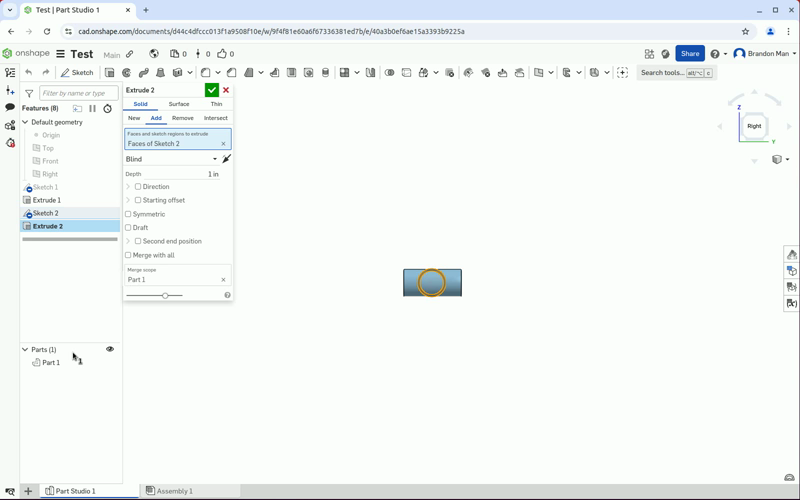
mouse_move(143, 106)
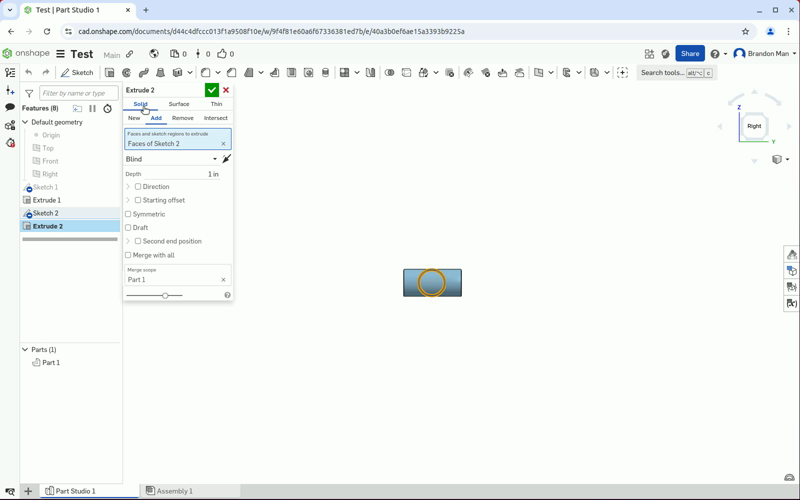
click(143, 106)
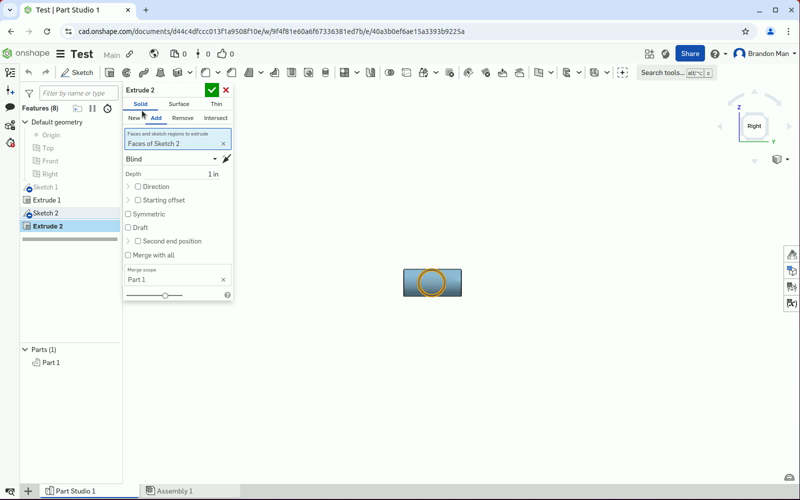
mouse_move(137, 120)
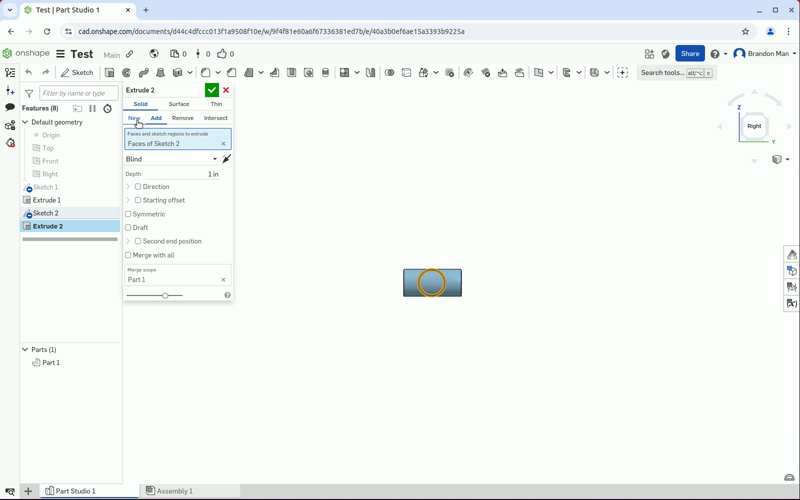
click(137, 120)
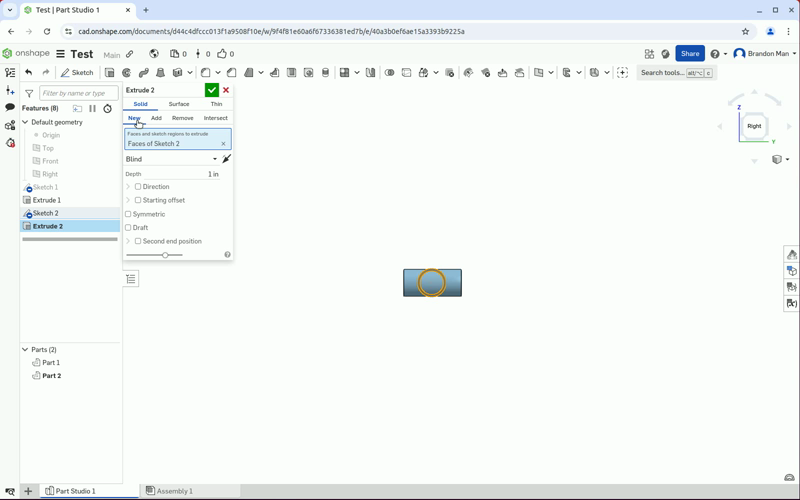
key(tab, 4)
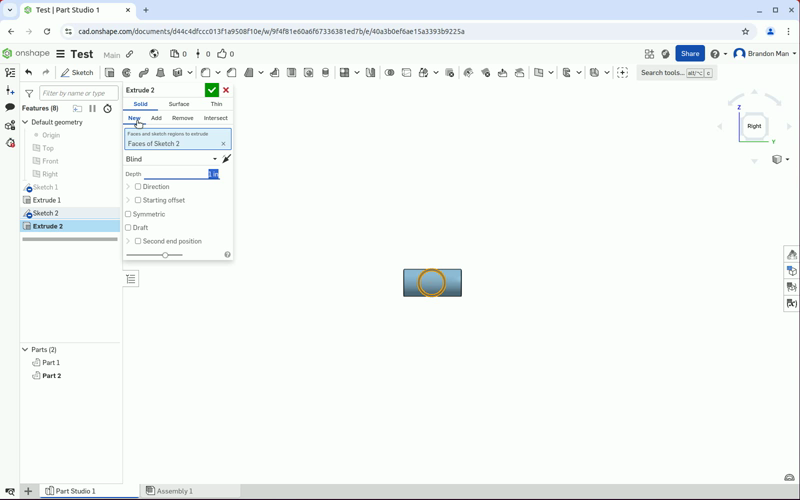
text(7.943)
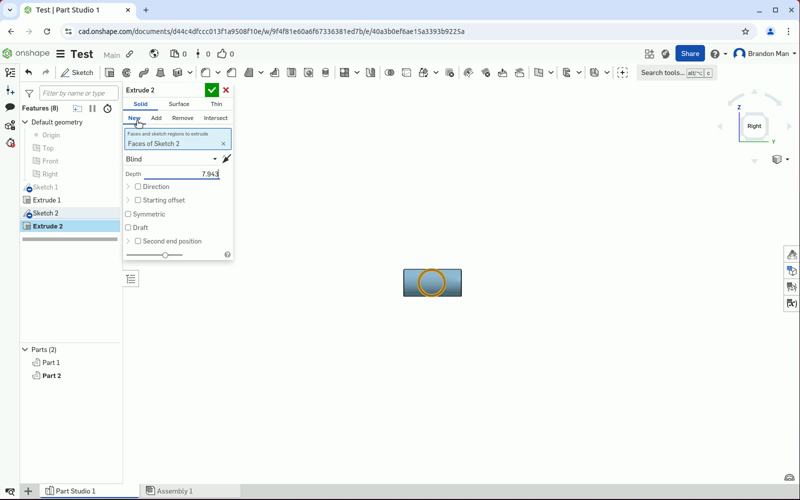
key(enter)
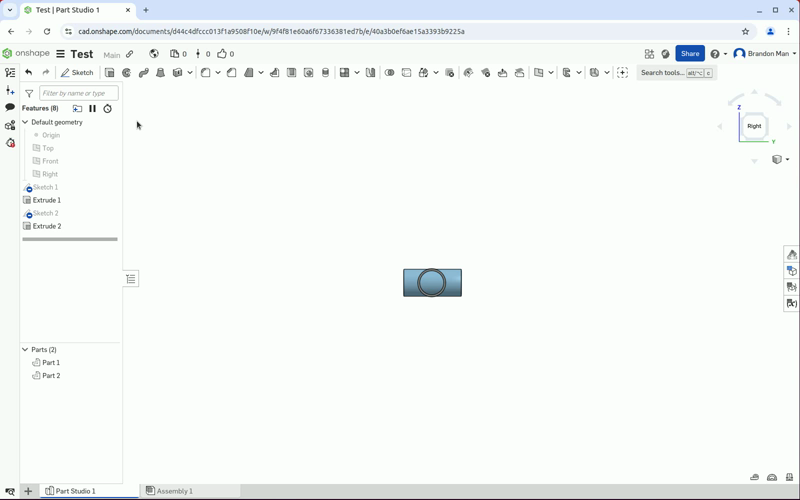
key(shift+h)
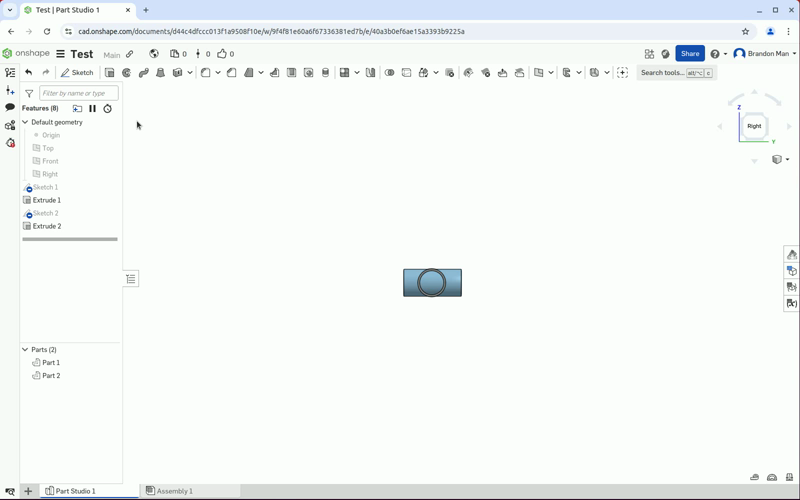
key(shift+h)
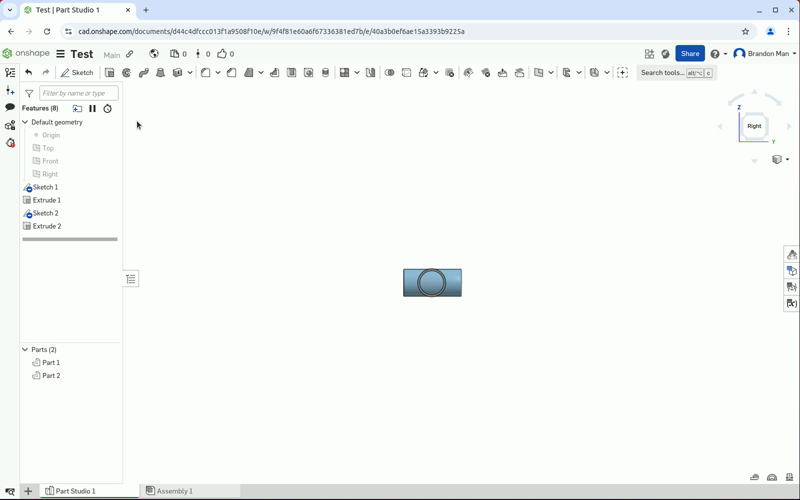
key(shift+7)
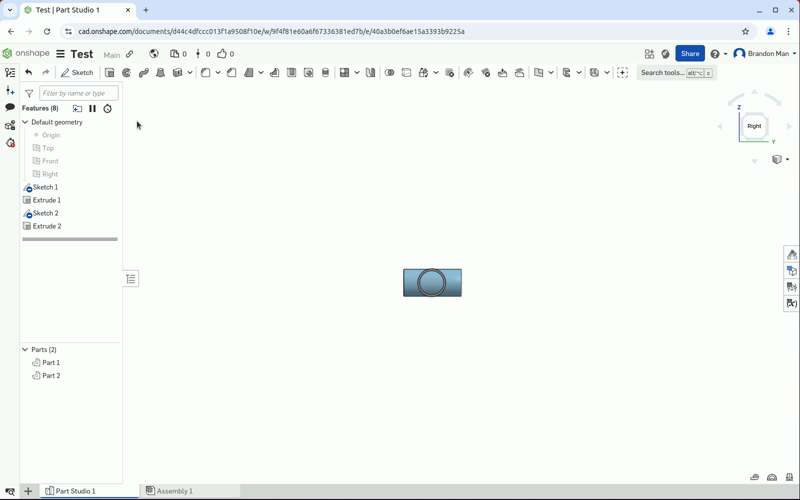
key(right, 2)
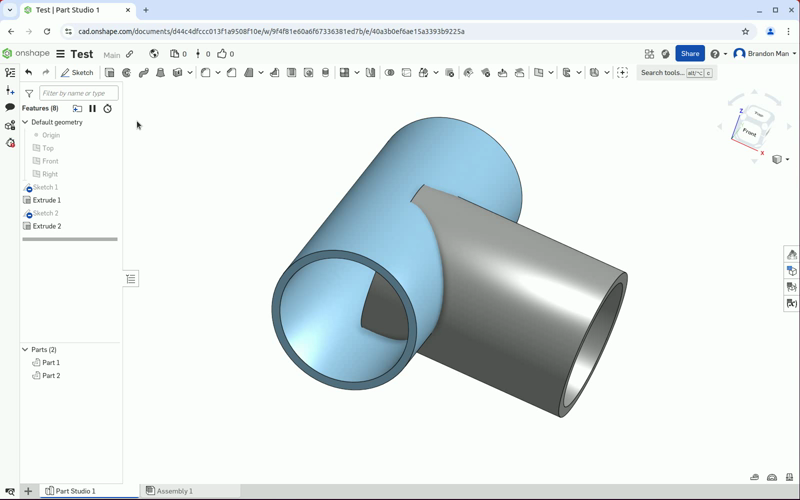
key(down, 2)
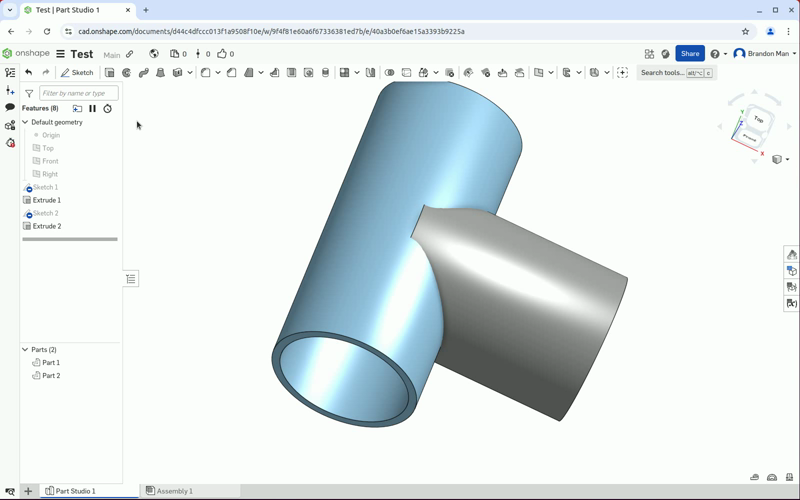
key(up, 2)
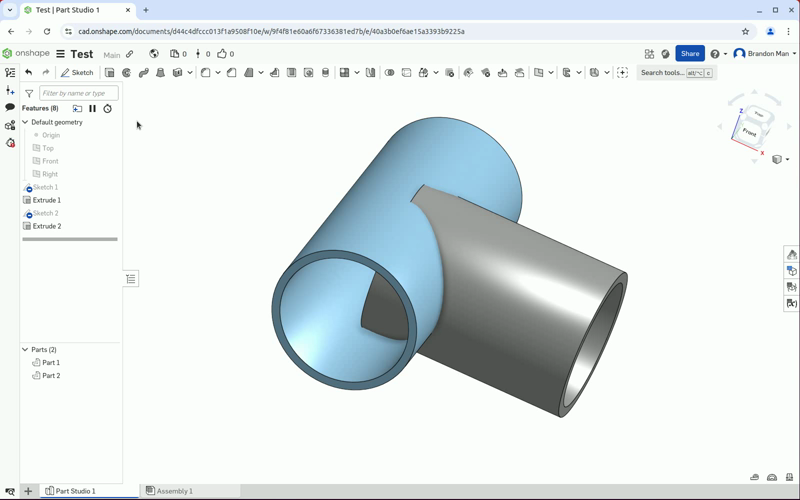
key(left, 2)
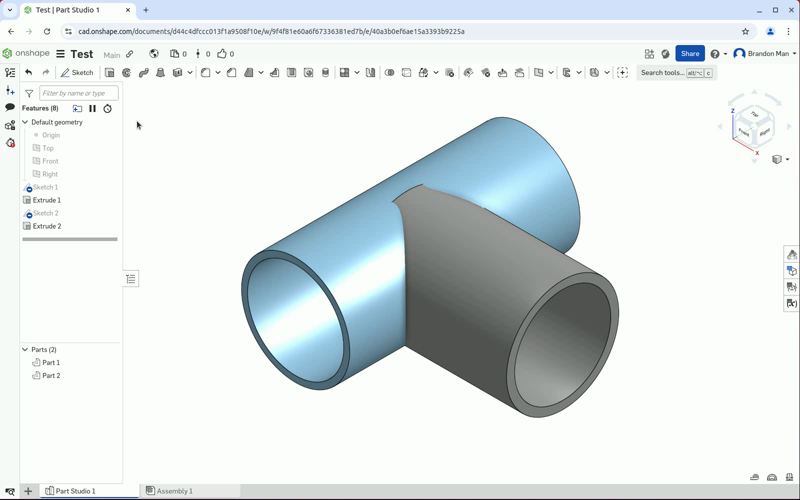
mouse_move(73, 189)
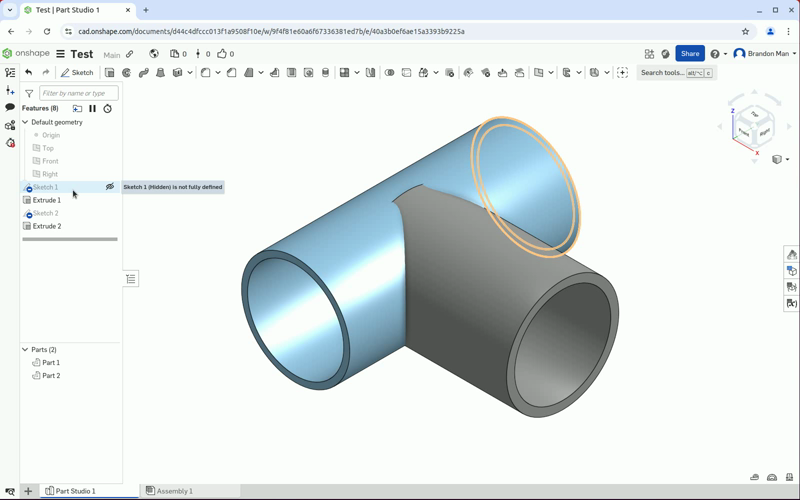
click(73, 189)